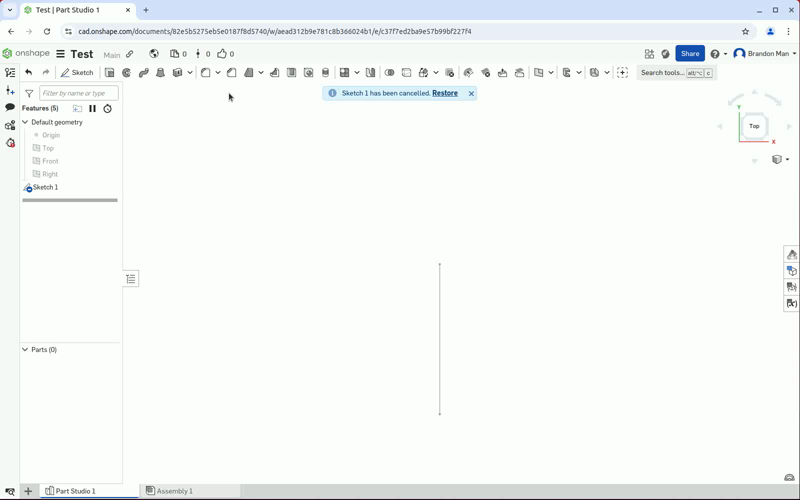
key(shift+h)
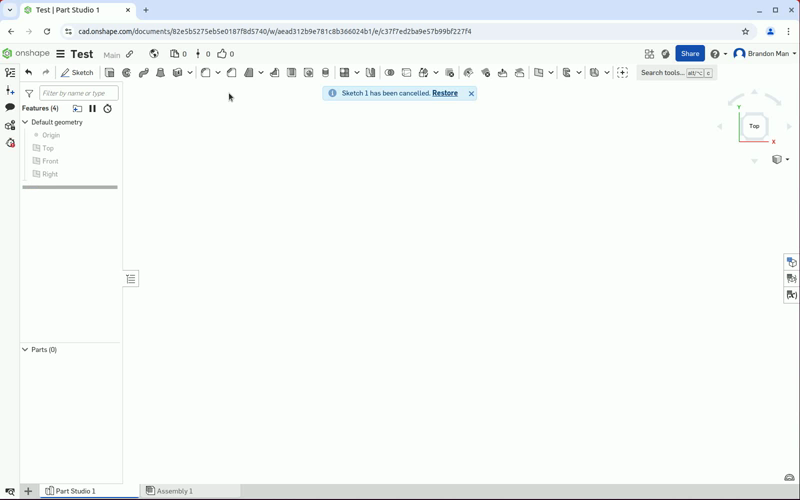
mouse_move(73, 352)
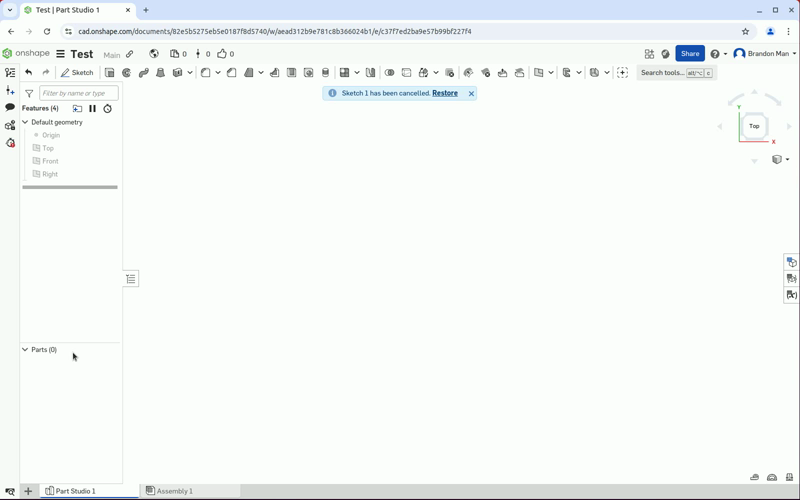
key(y)
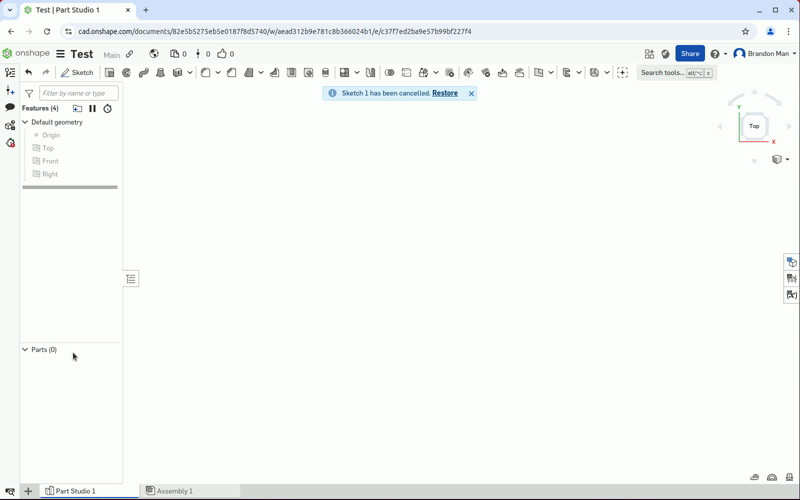
key(shift+p)
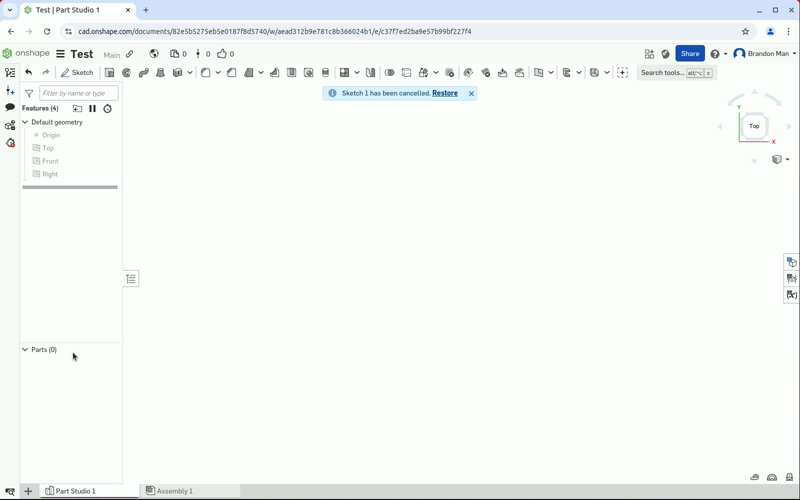
key(space)
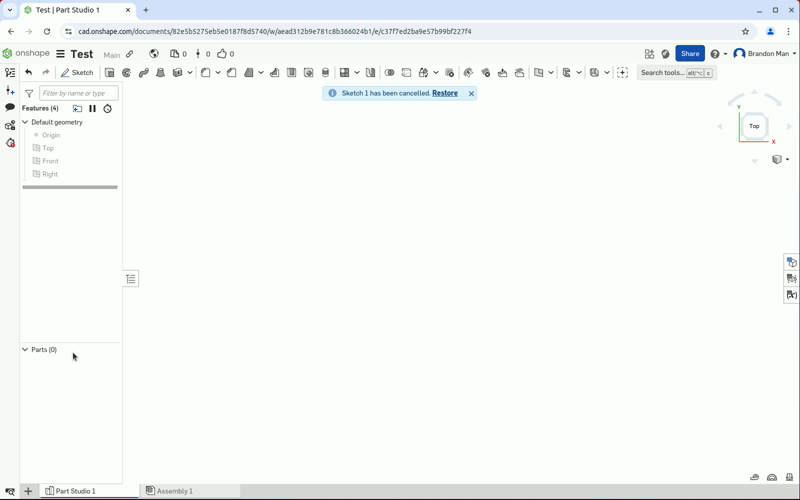
key_down(shift)
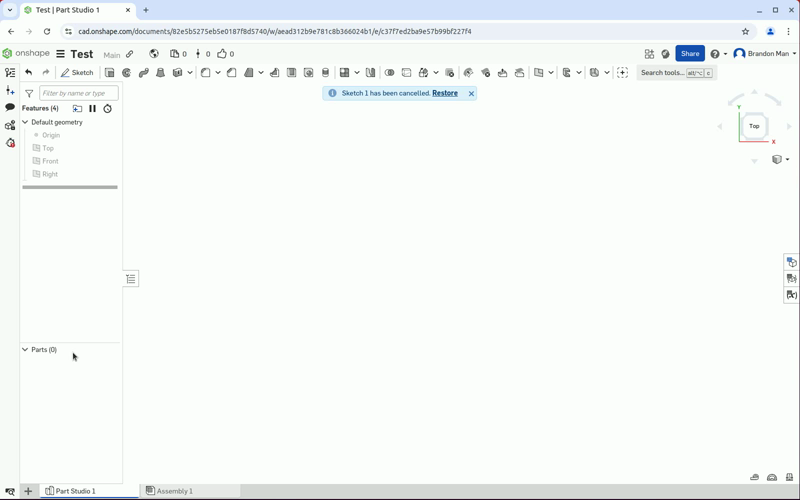
key(up)
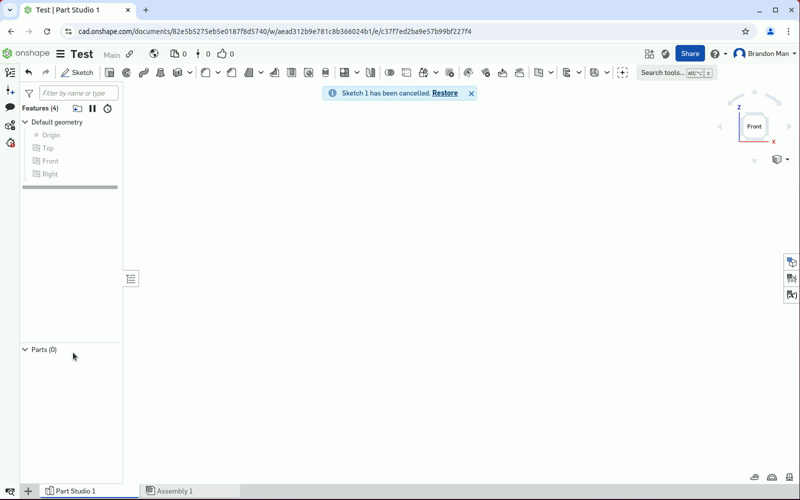
key_up(shift)
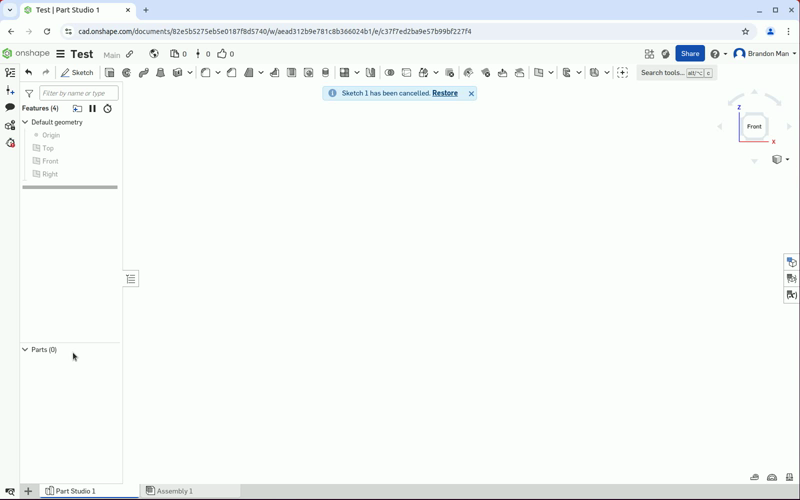
mouse_move(73, 352)
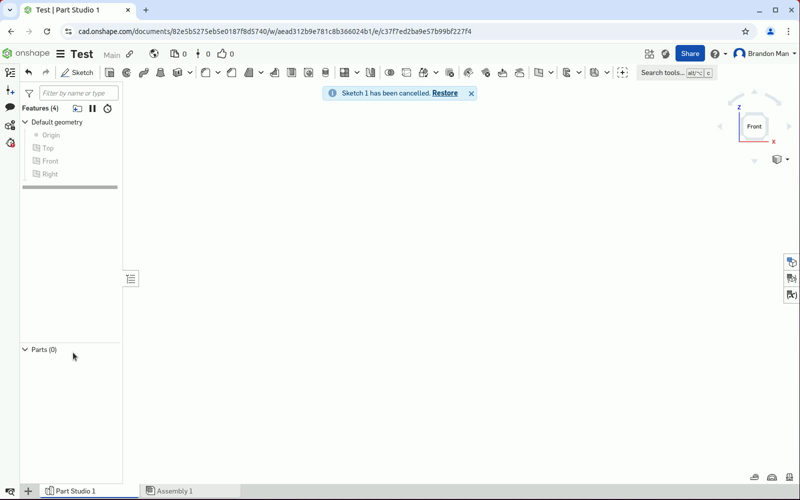
key(shift+y)
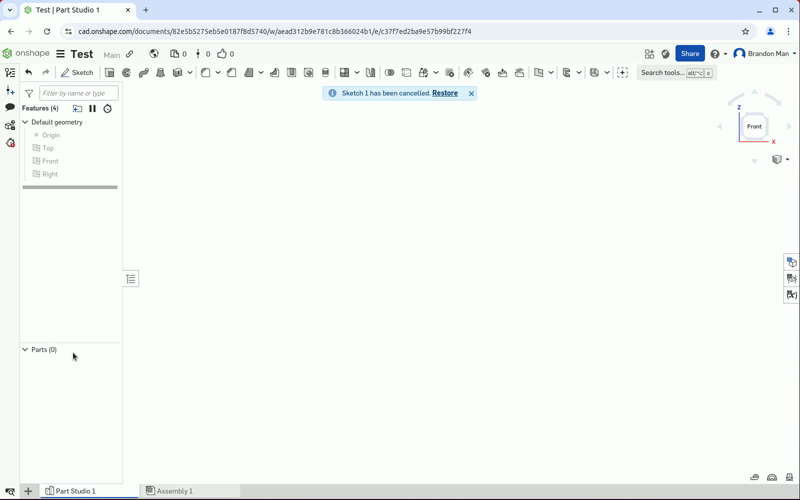
key(shift+s)
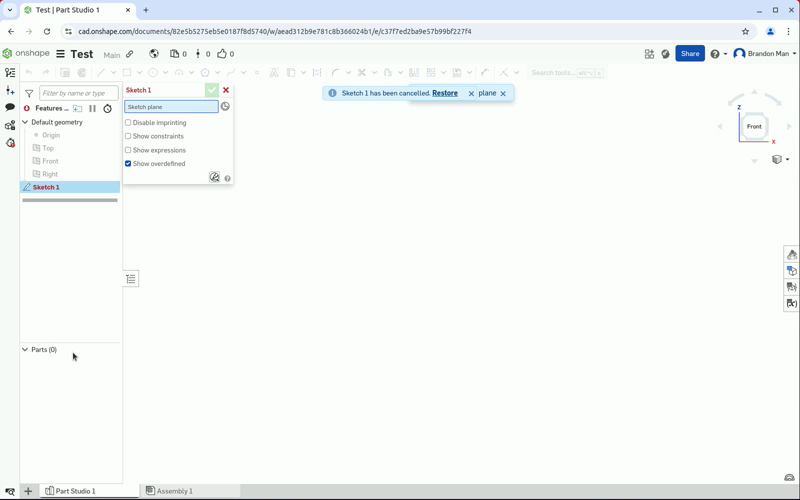
mouse_move(73, 163)
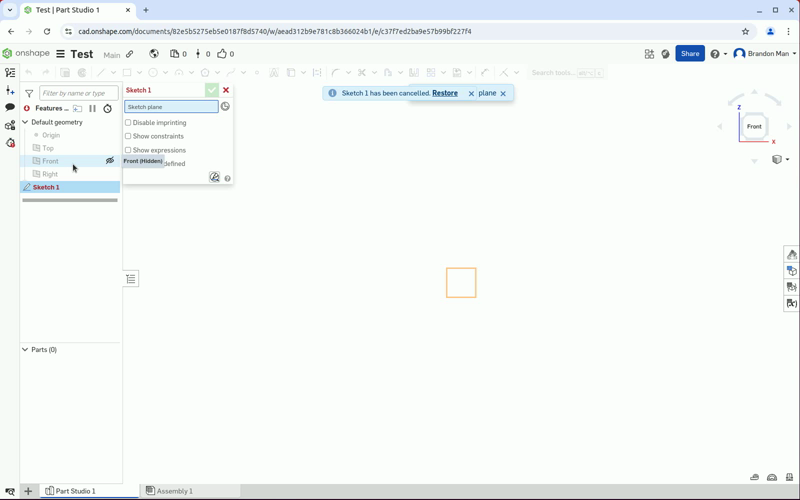
click(73, 163)
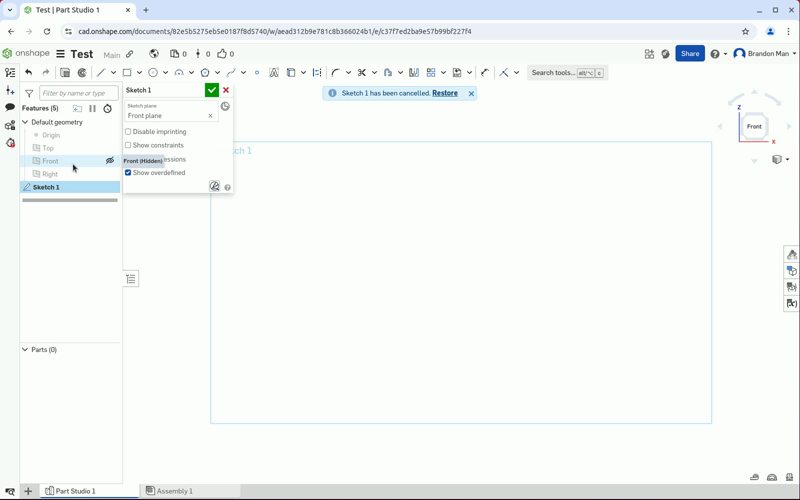
mouse_move(73, 352)
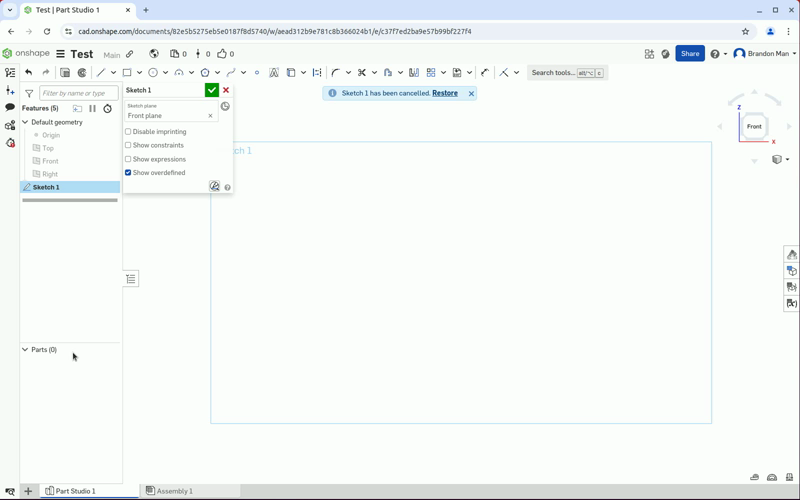
key(y)
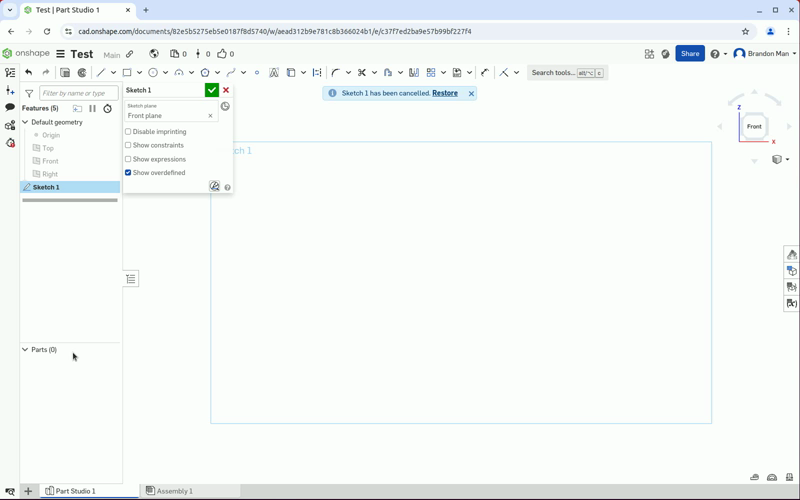
key(l)
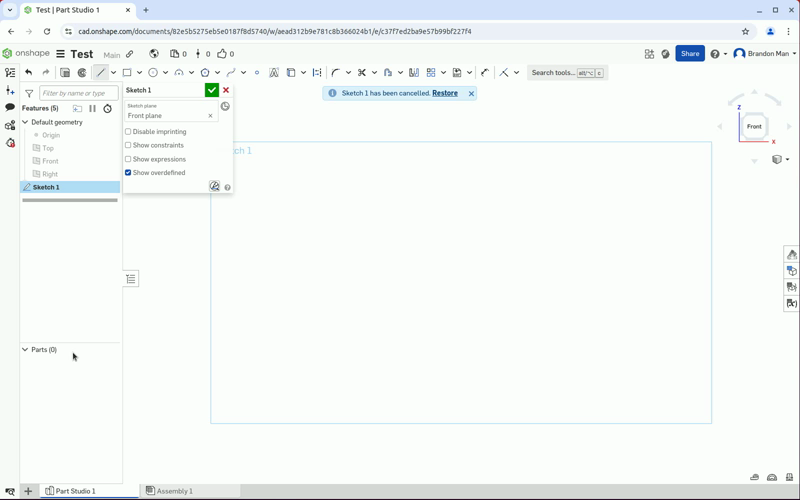
key_down(shift)
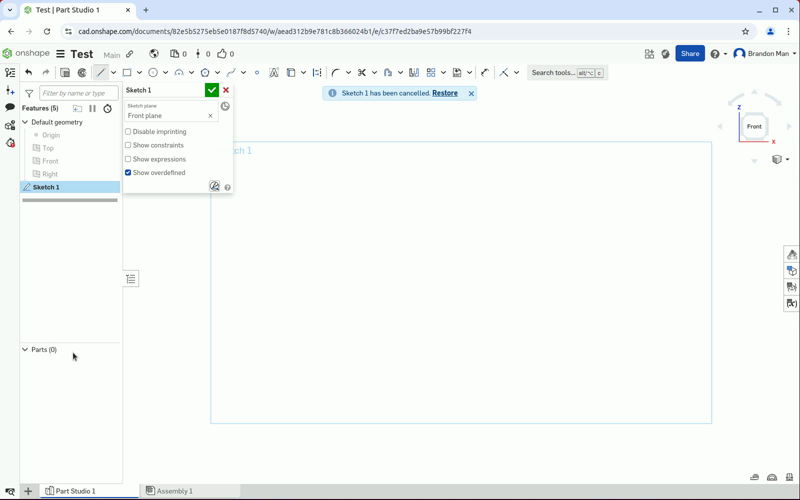
mouse_move(348, 395)
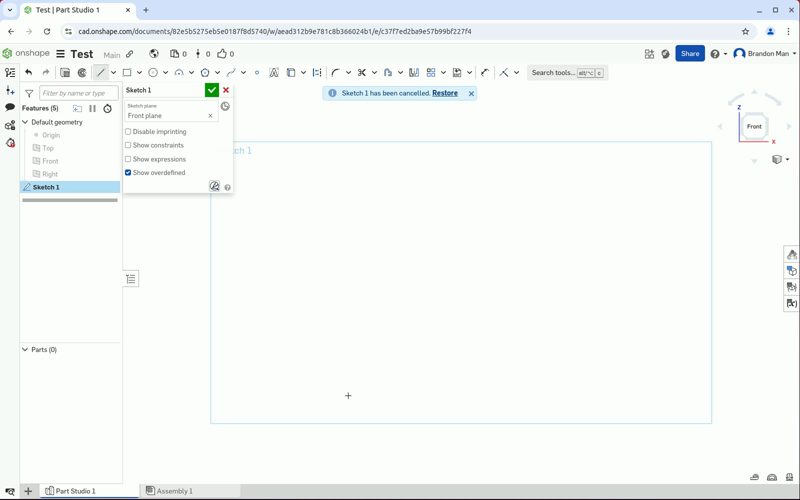
click(348, 395)
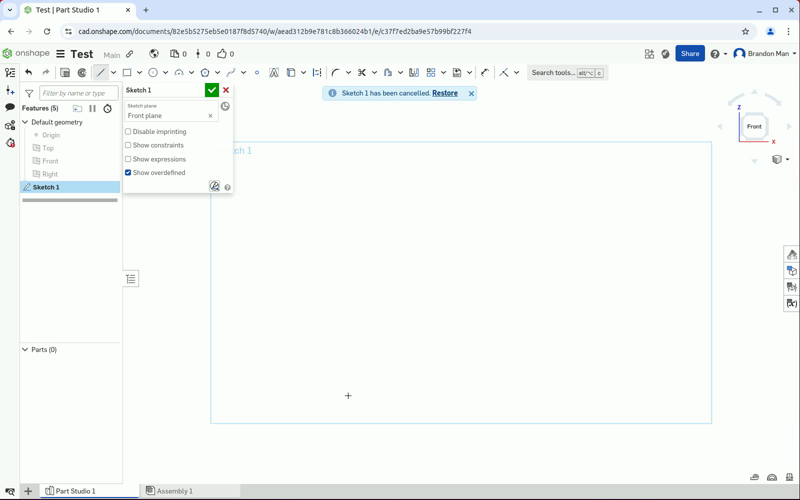
key_up(shift)
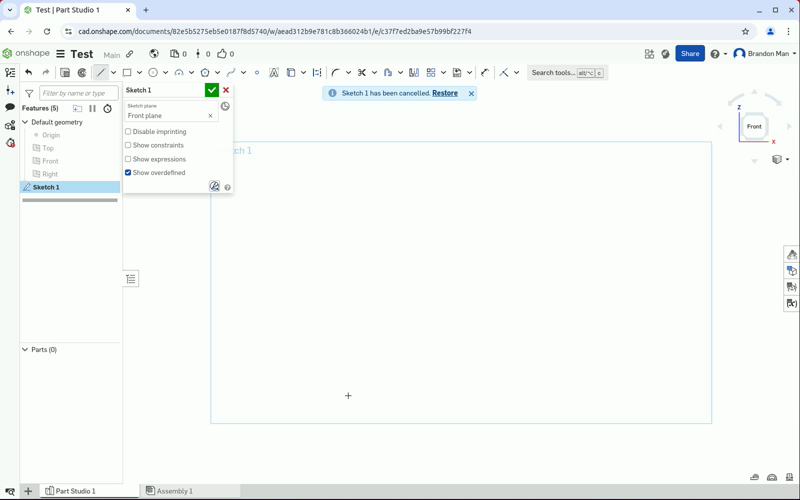
key_down(shift)
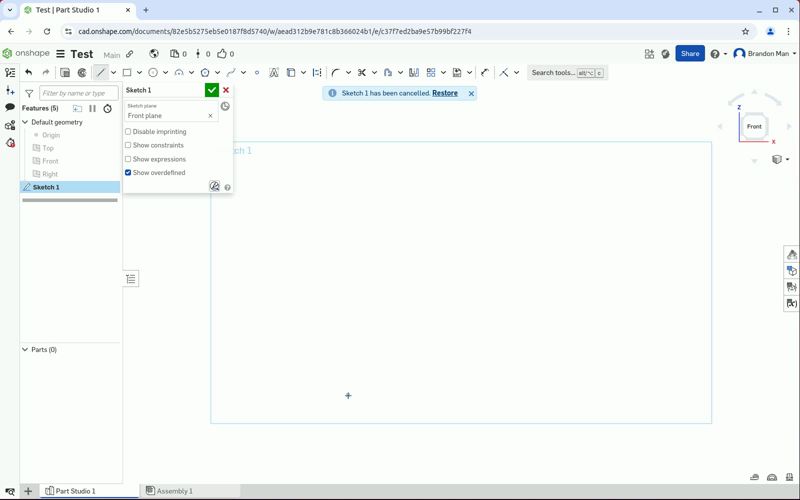
mouse_move(570, 395)
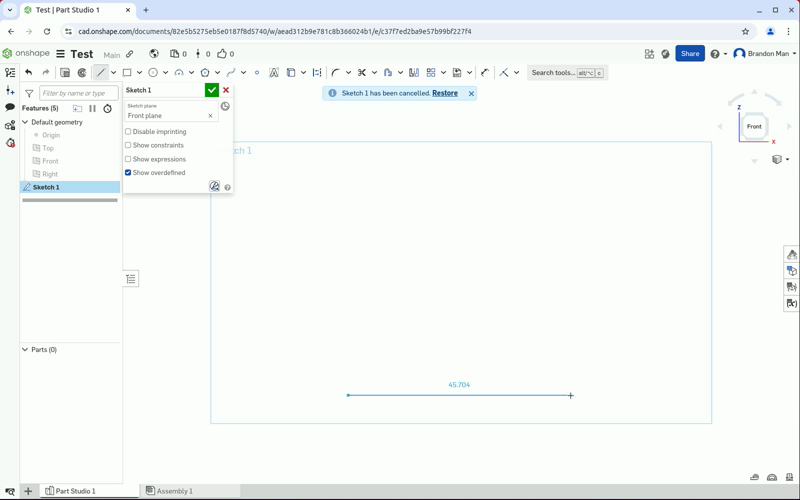
click(570, 395)
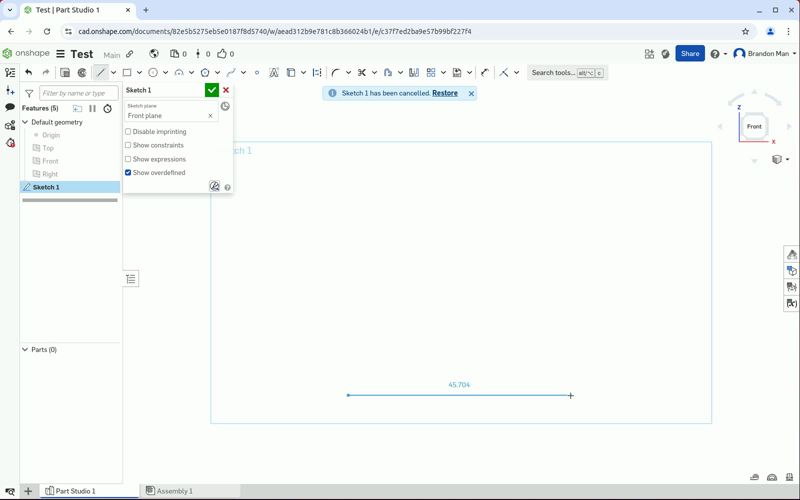
key_up(shift)
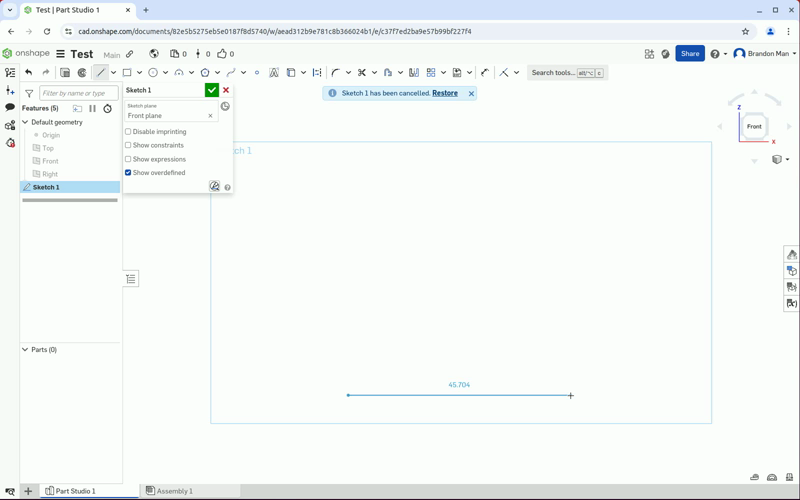
key_down(shift)
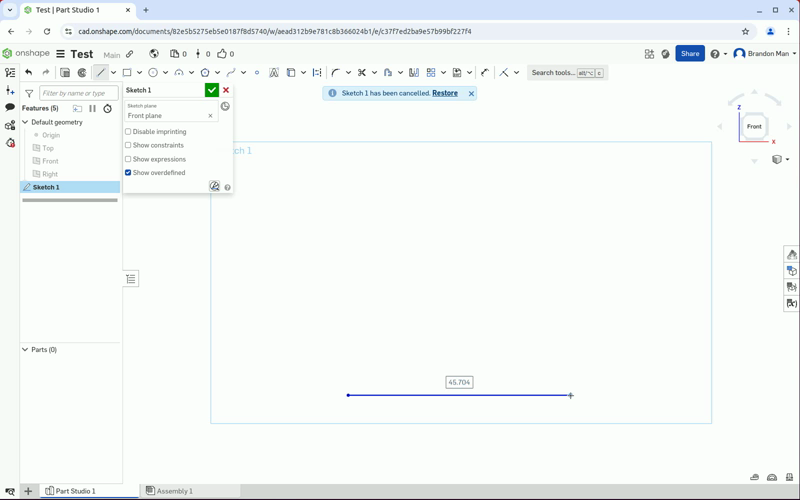
mouse_move(570, 172)
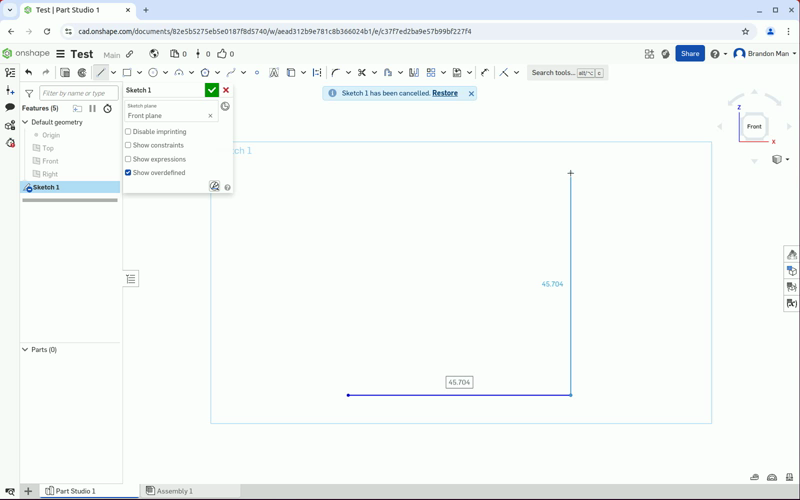
click(570, 172)
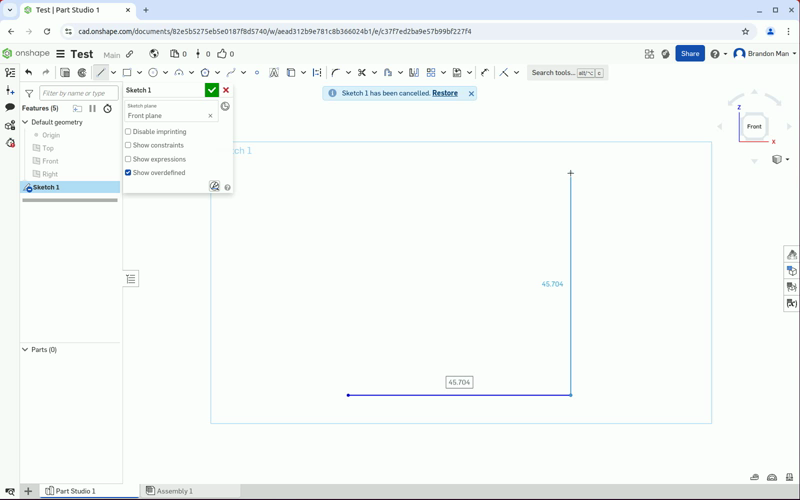
key_up(shift)
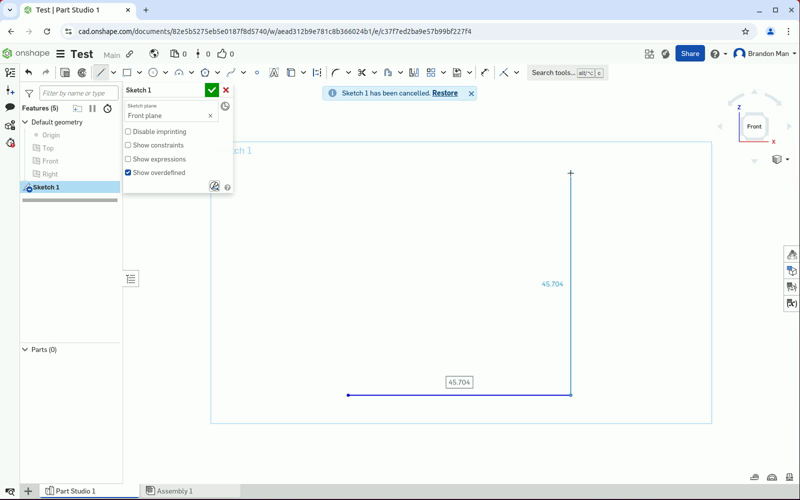
key_down(shift)
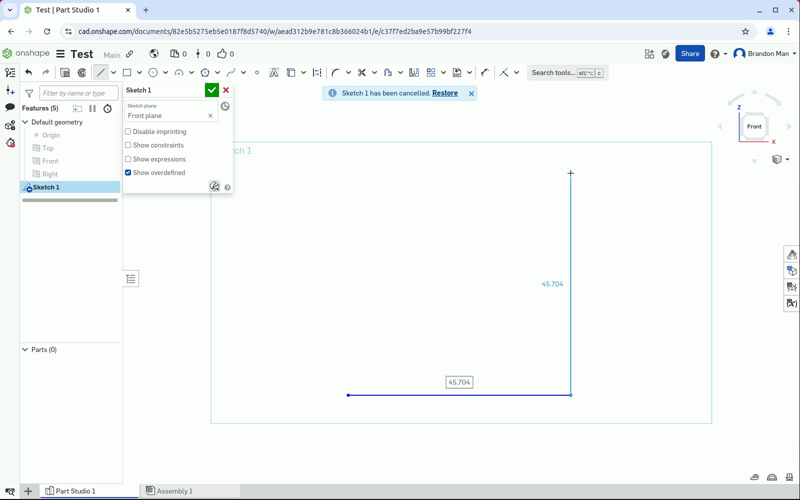
mouse_move(348, 172)
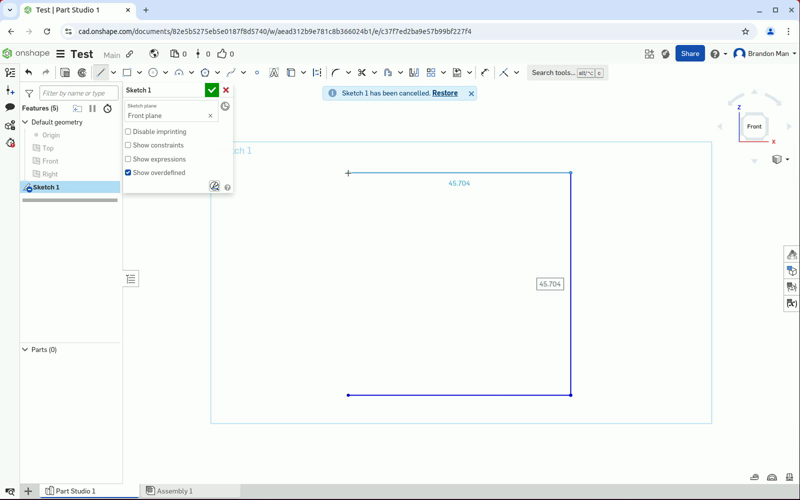
click(348, 172)
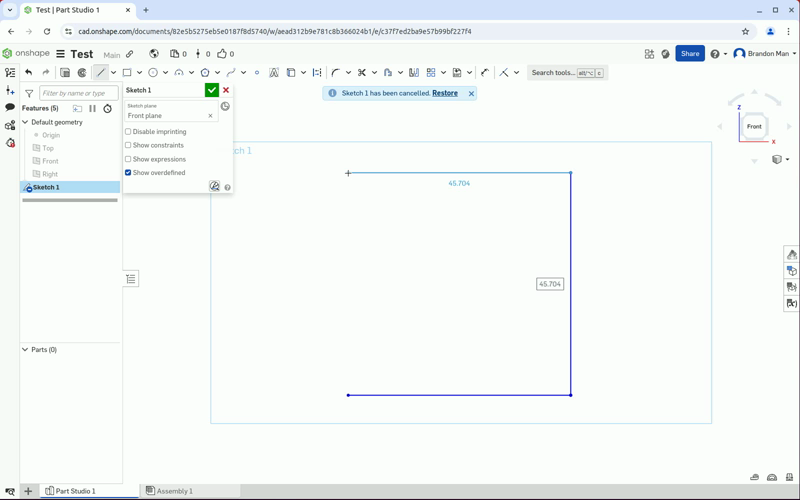
key_up(shift)
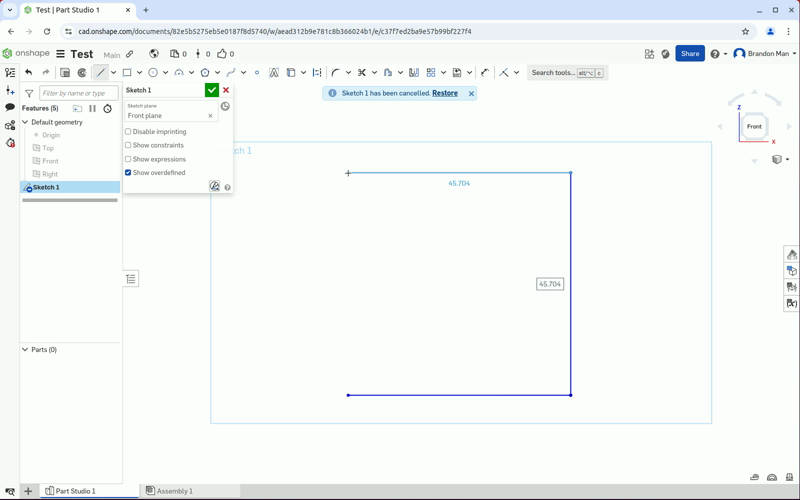
key_down(shift)
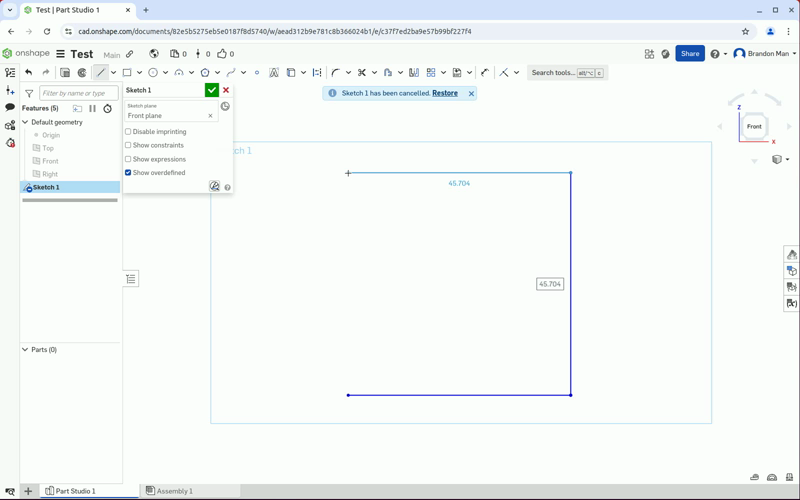
mouse_move(348, 395)
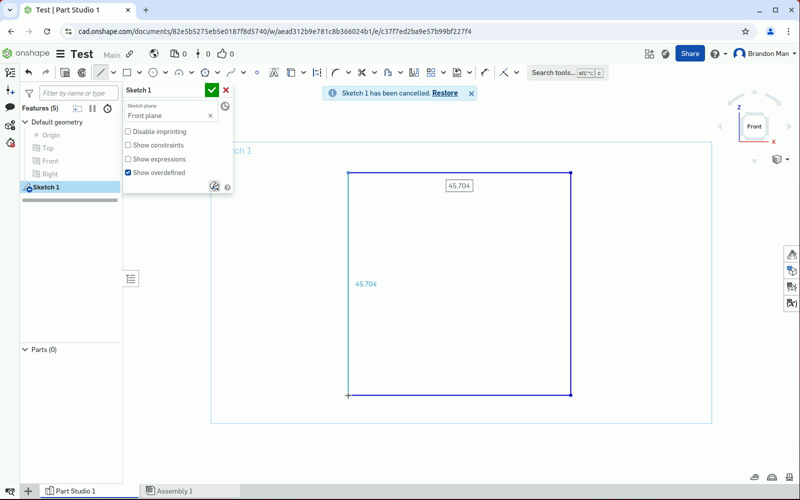
key_up(shift)
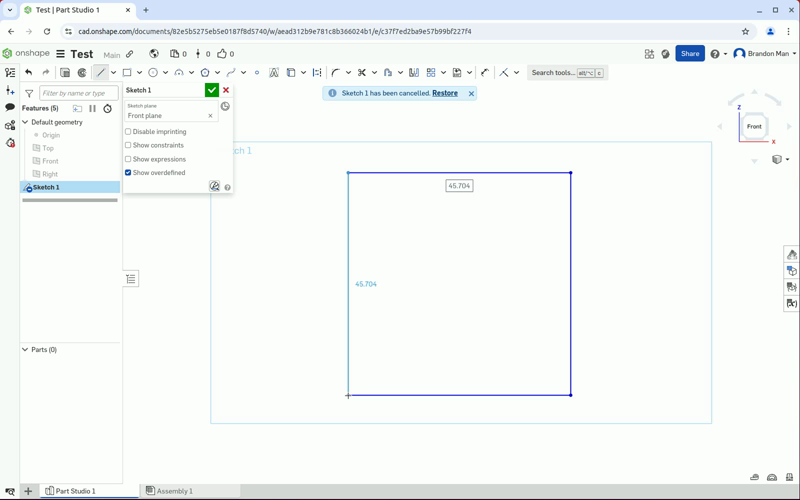
click(348, 395)
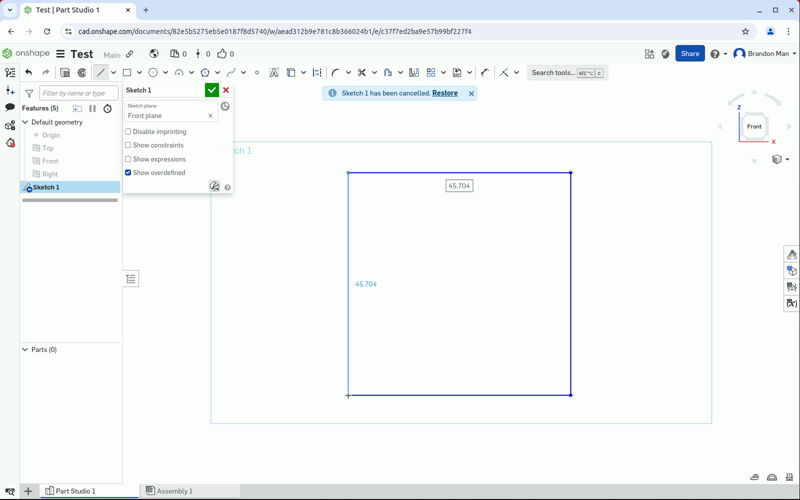
key(esc)
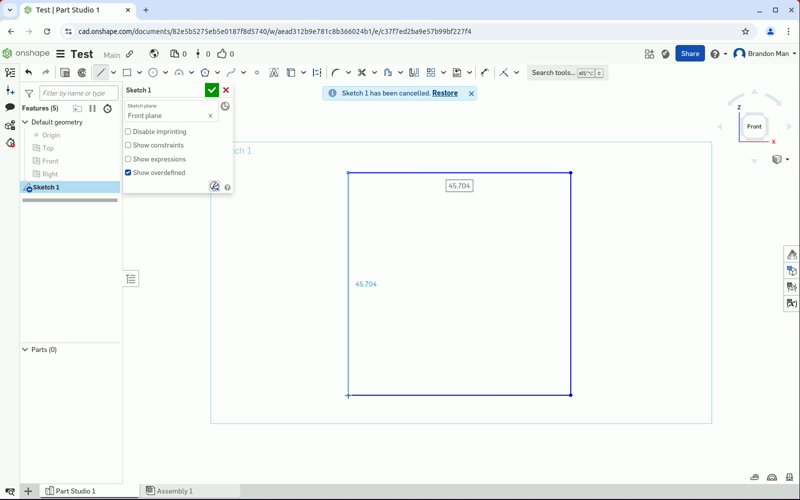
key(c)
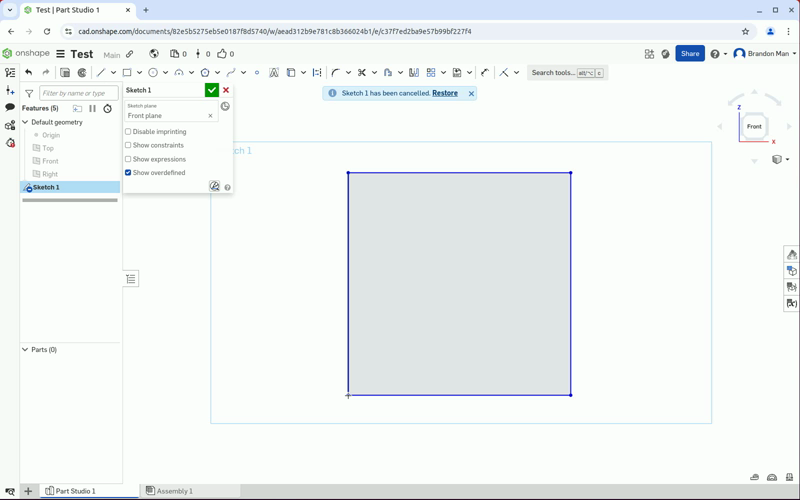
key_down(shift)
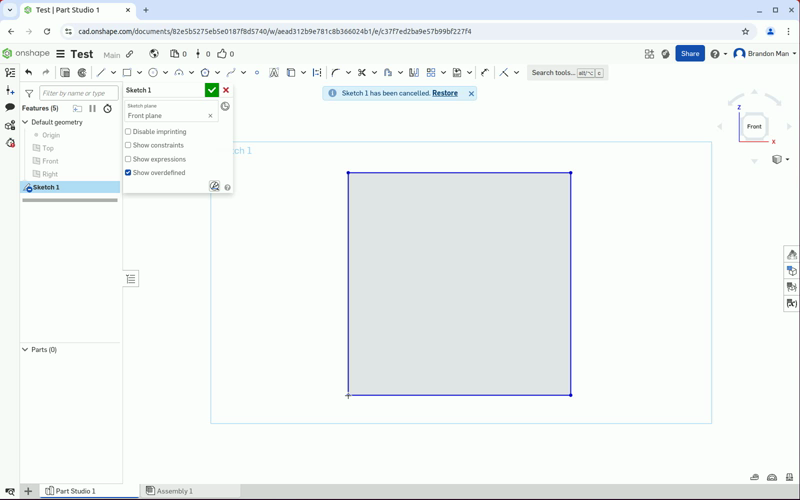
mouse_move(460, 282)
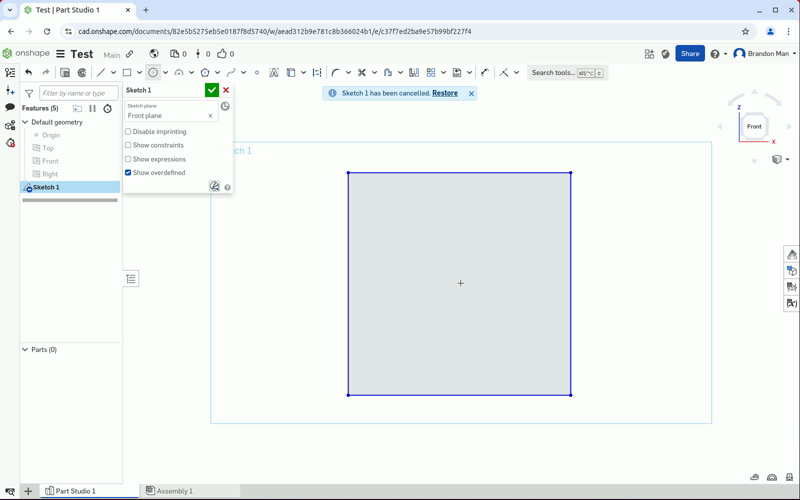
click(460, 282)
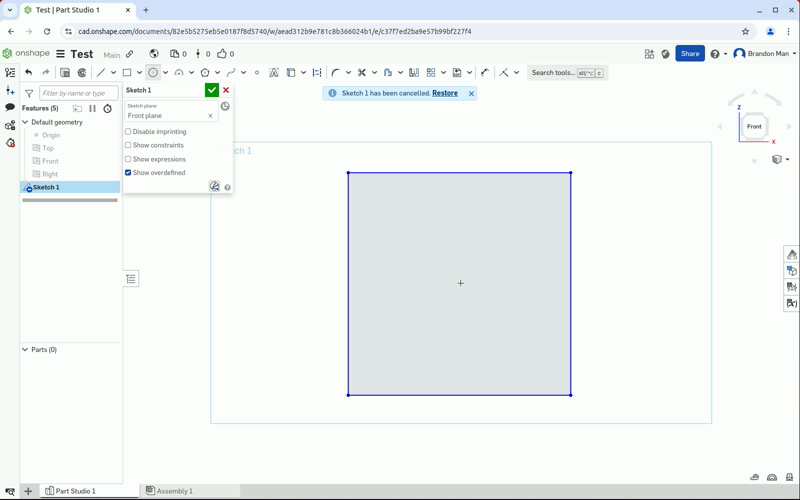
key_up(shift)
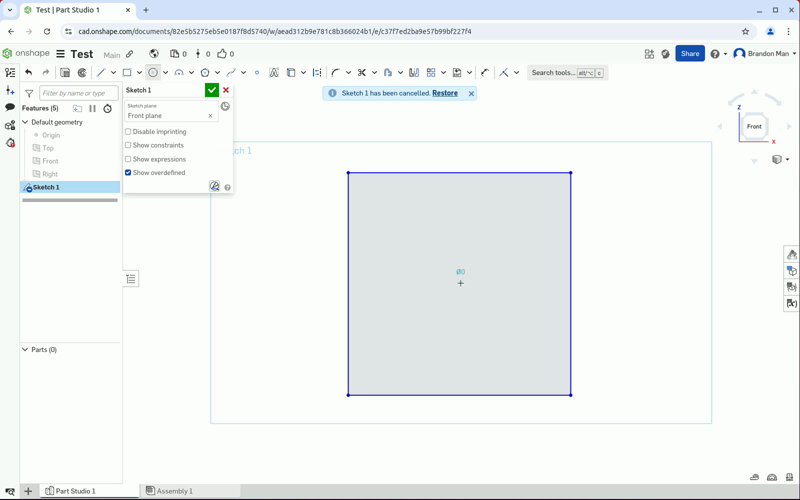
mouse_move(531, 282)
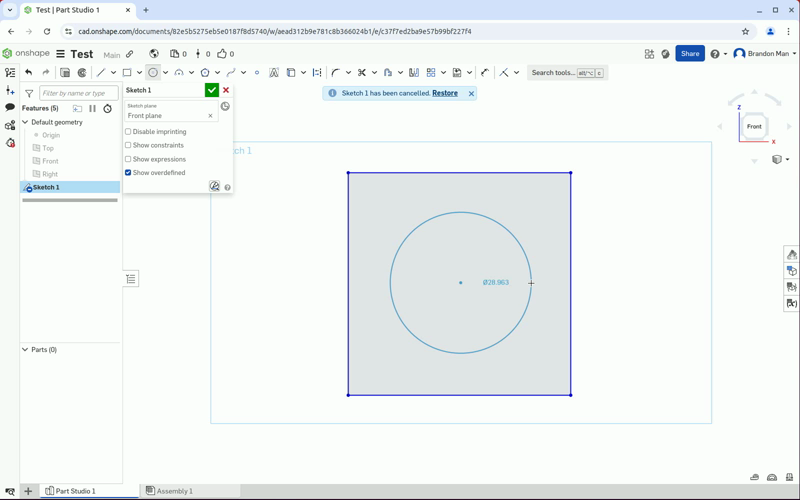
click(531, 282)
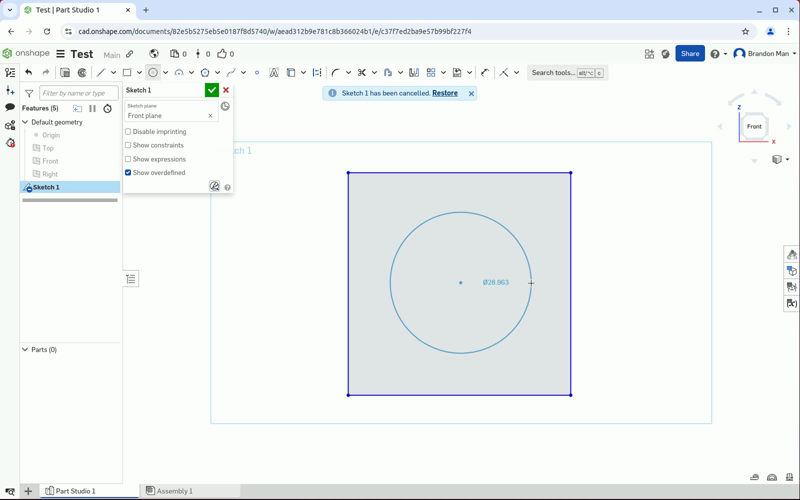
key(esc)
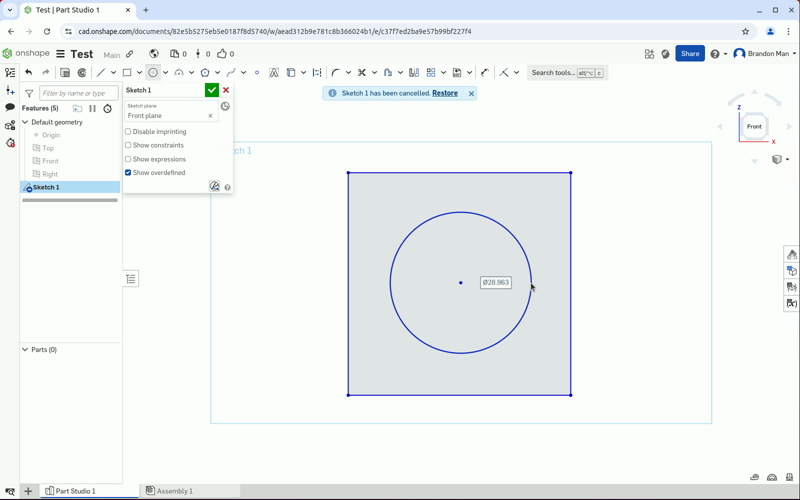
mouse_move(372, 346)
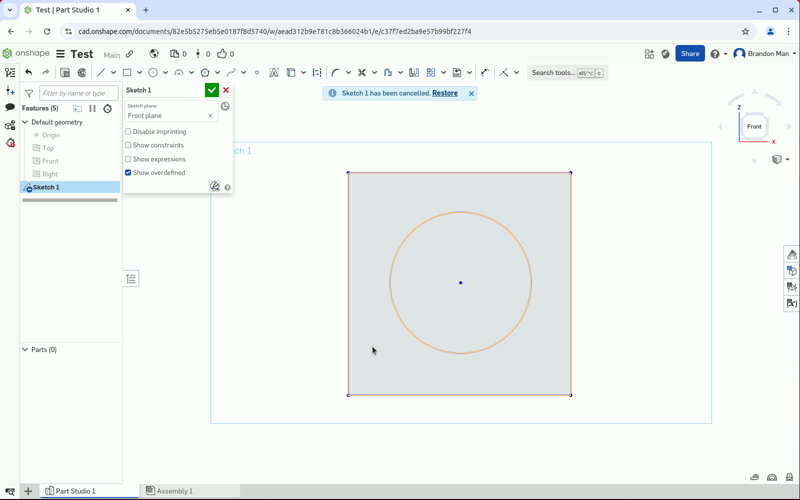
click(372, 346)
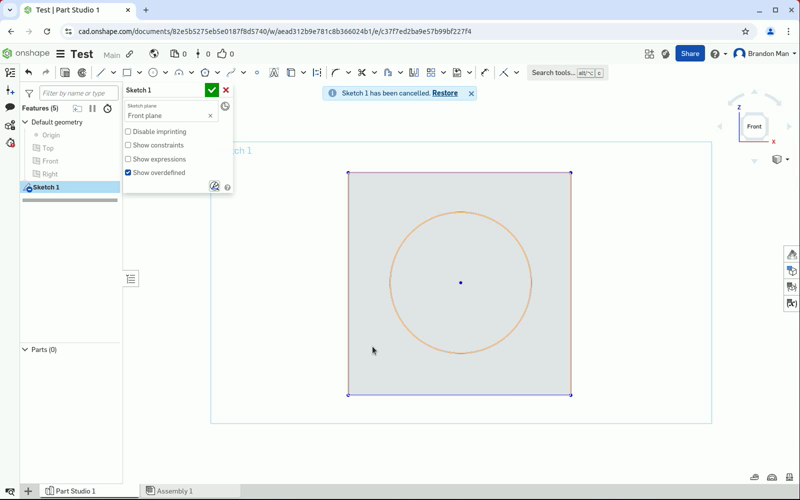
mouse_move(73, 352)
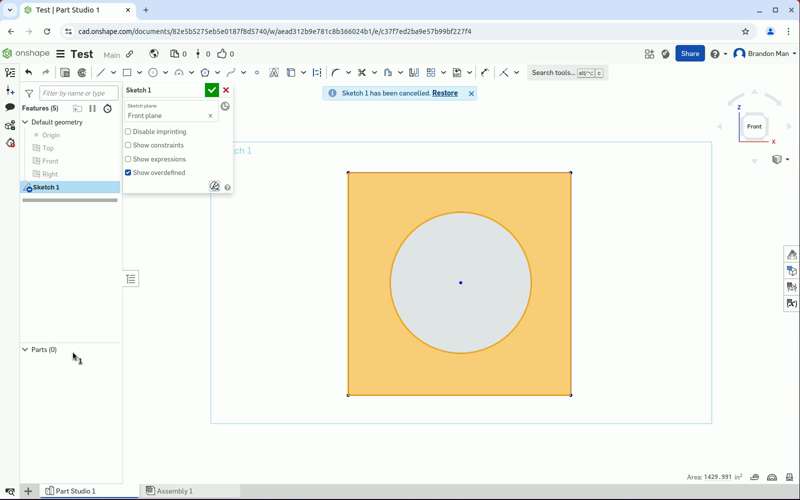
key(shift+y)
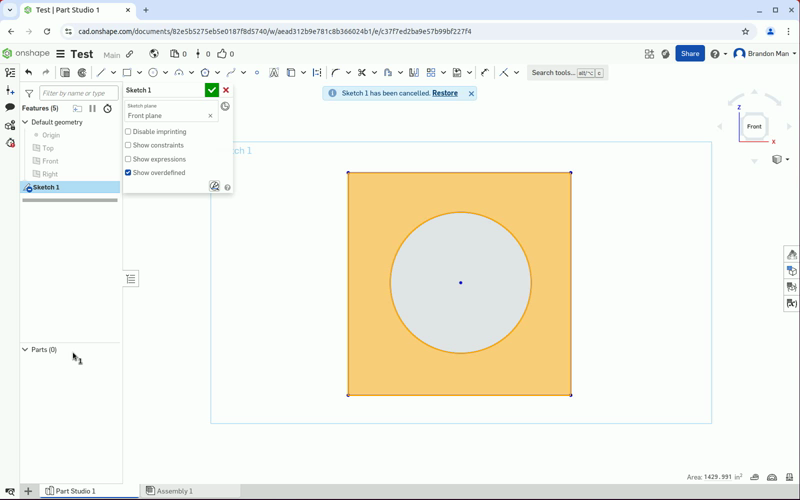
key(shift+e)
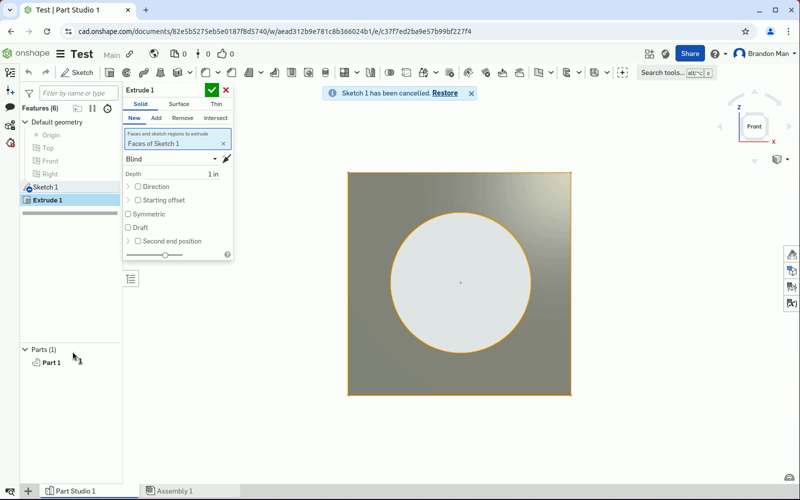
mouse_move(143, 106)
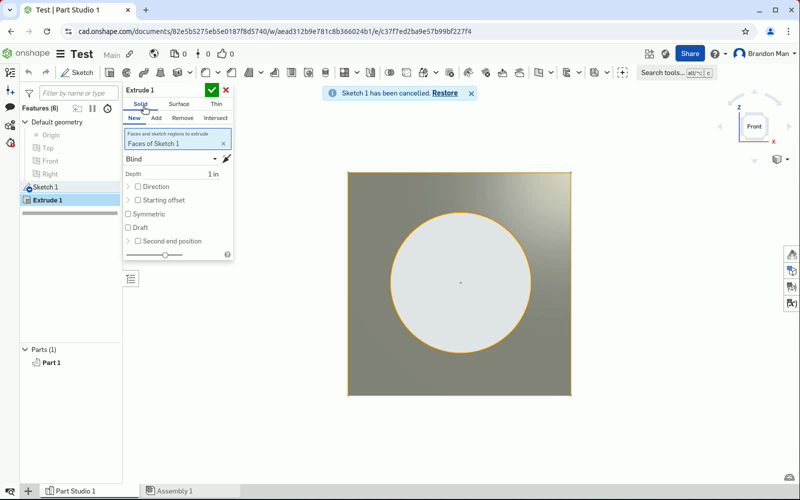
click(143, 106)
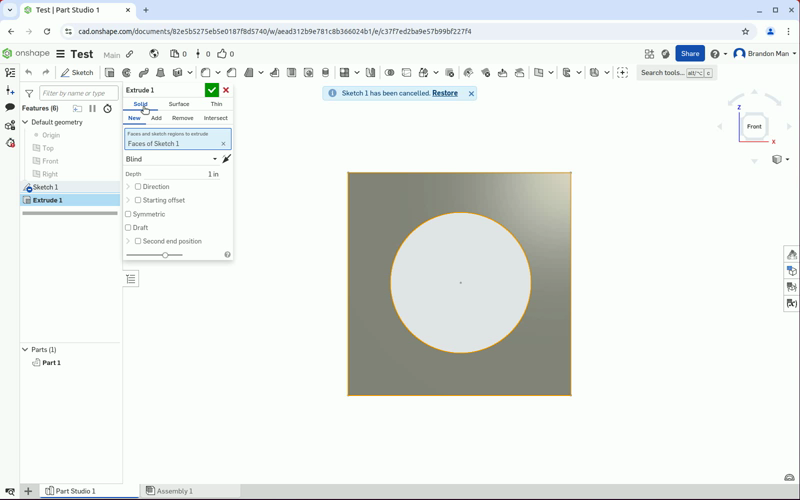
mouse_move(137, 120)
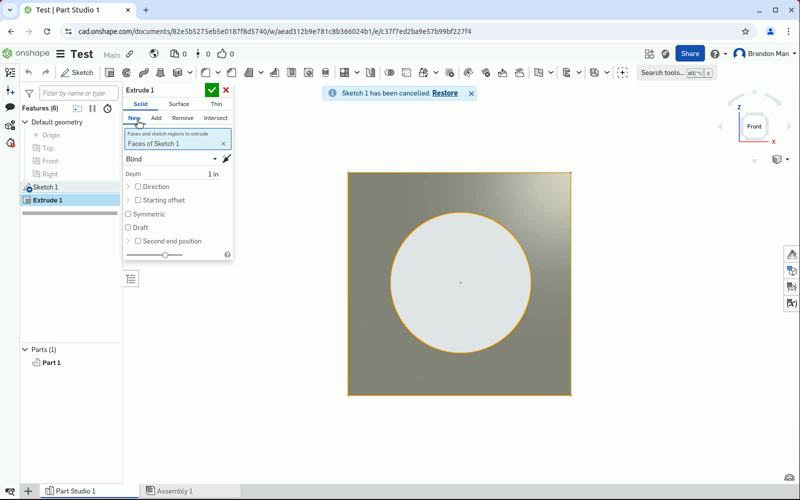
click(137, 120)
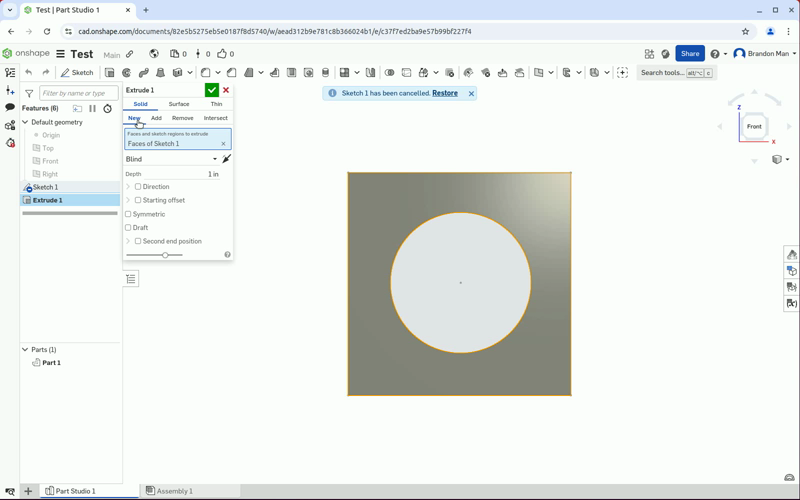
key(tab, 4)
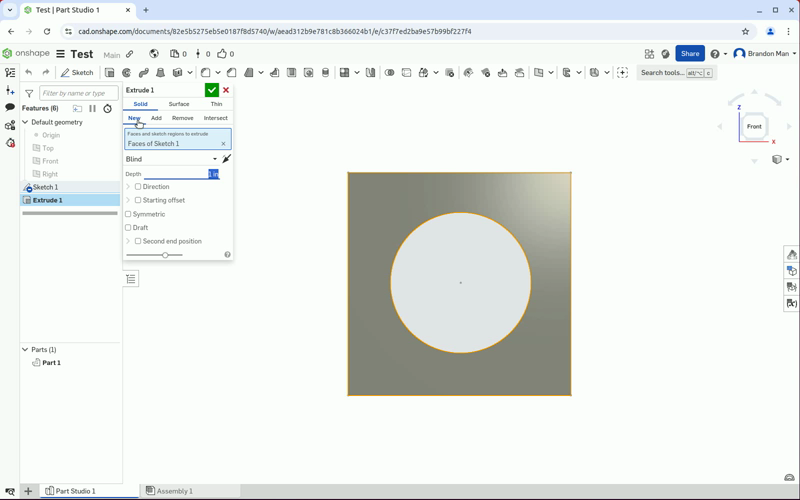
text(11.554)
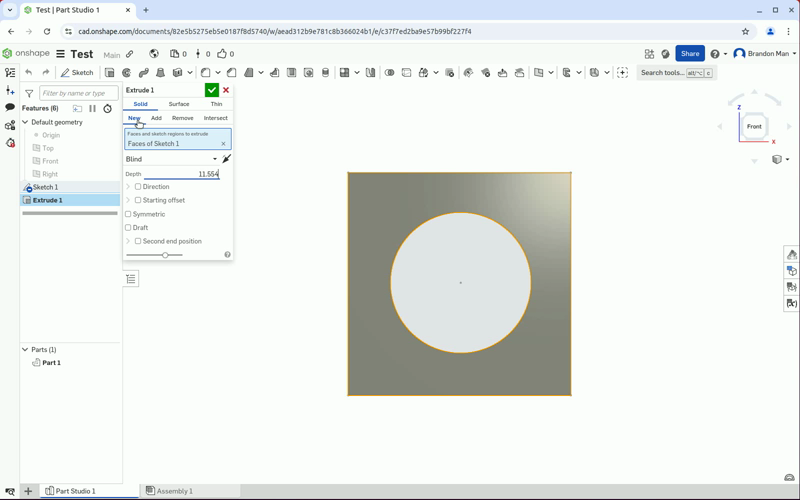
key(enter)
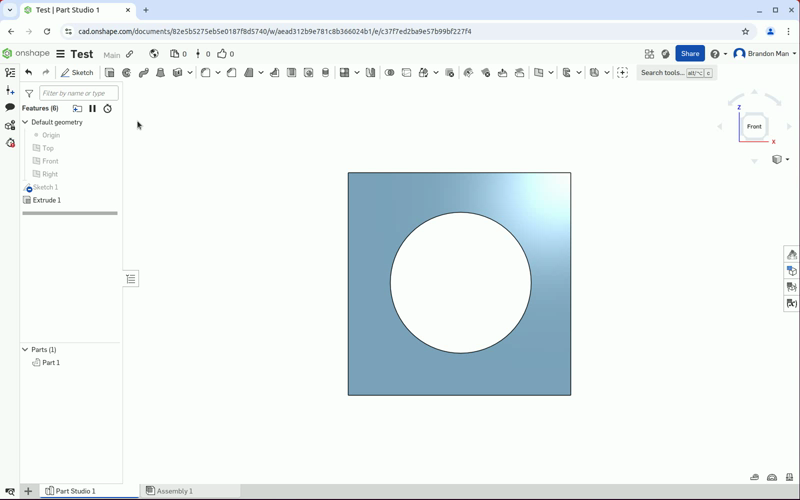
key(shift+h)
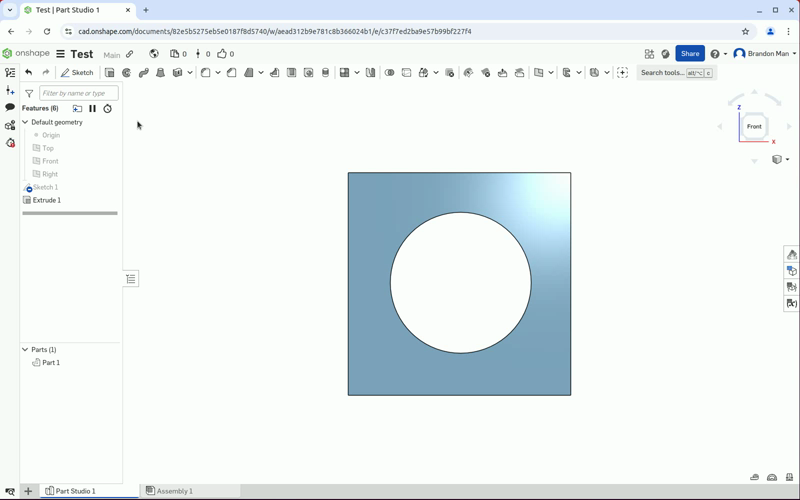
key(shift+h)
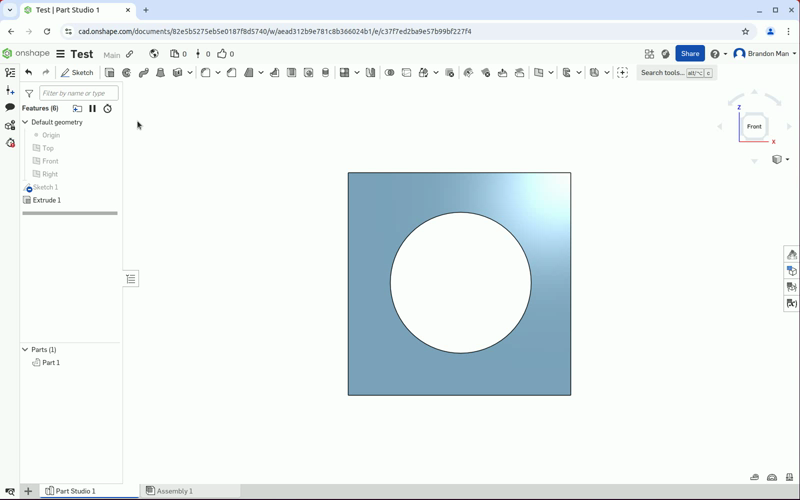
mouse_move(73, 189)
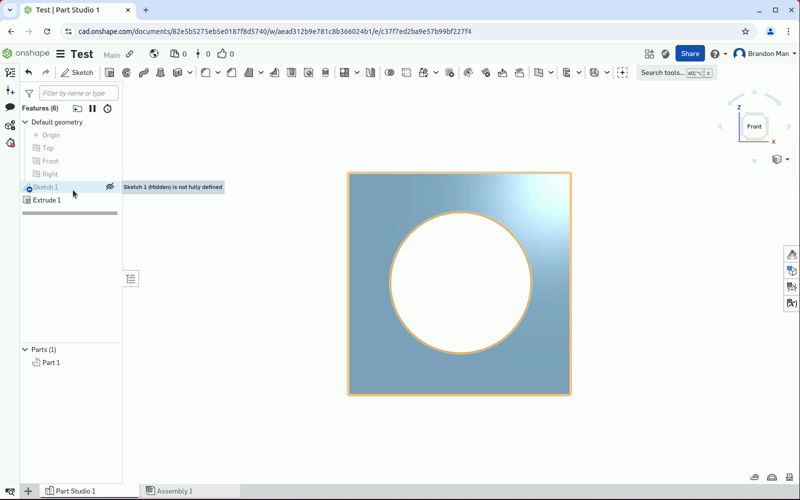
click(73, 189)
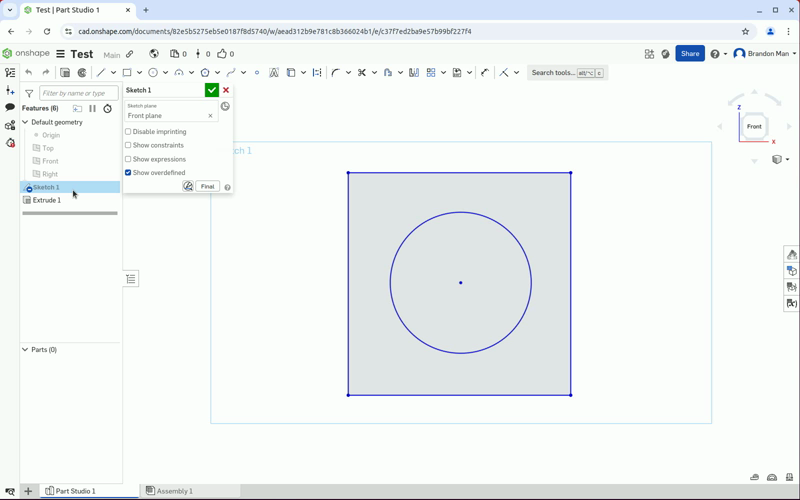
mouse_move(229, 92)
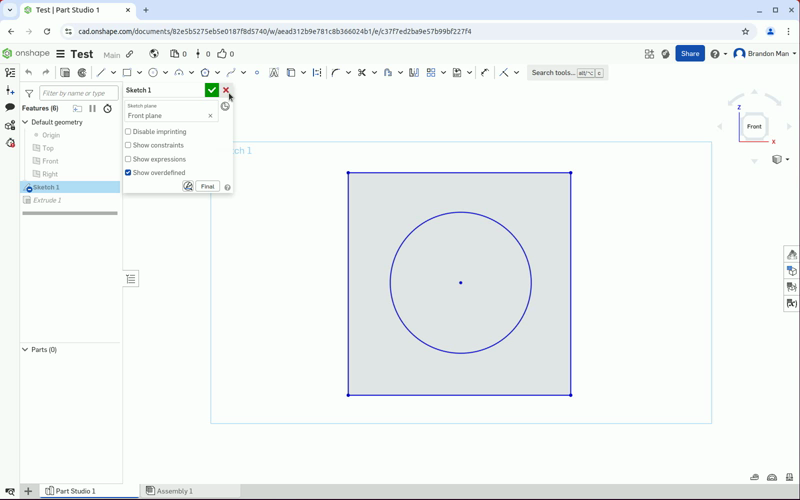
click(229, 92)
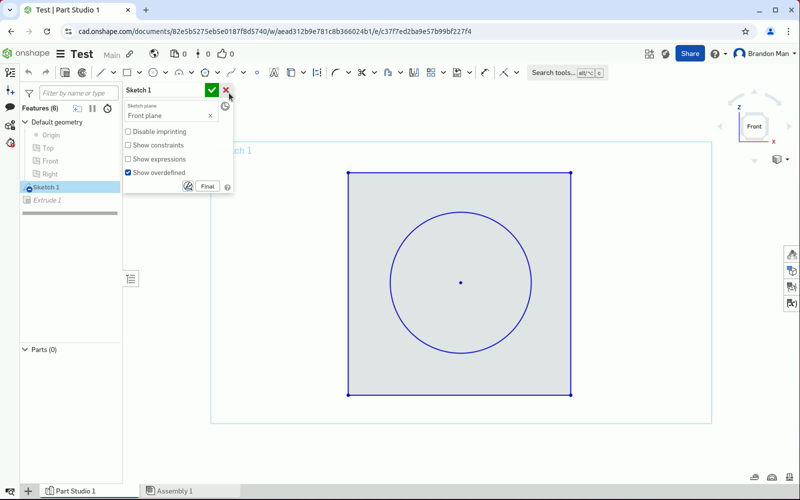
key(shift+s)
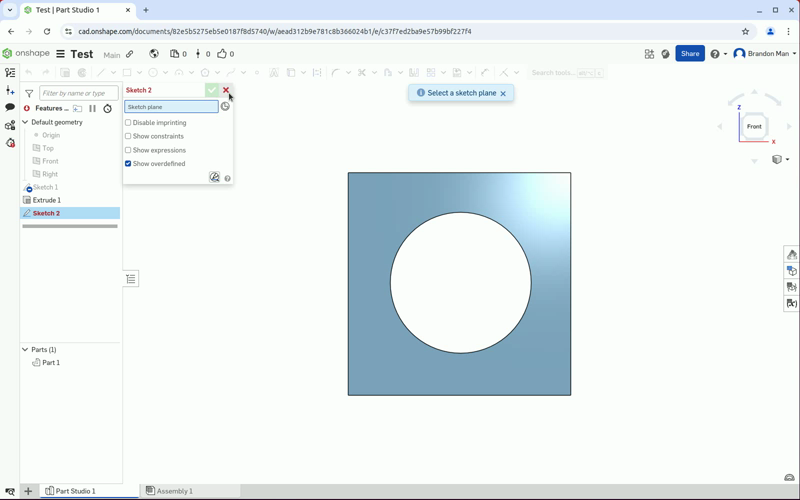
mouse_move(73, 163)
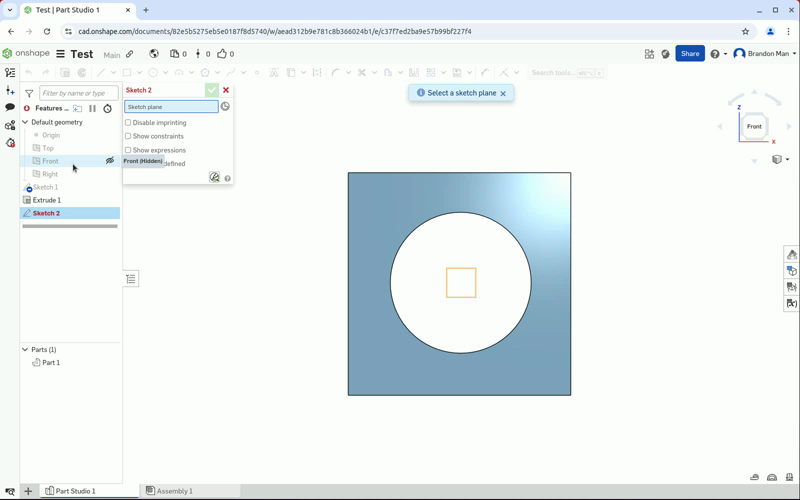
click(73, 163)
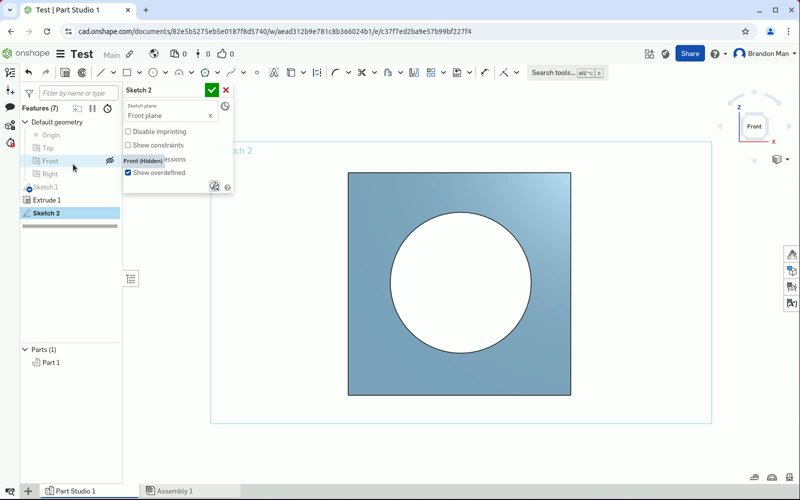
mouse_move(73, 352)
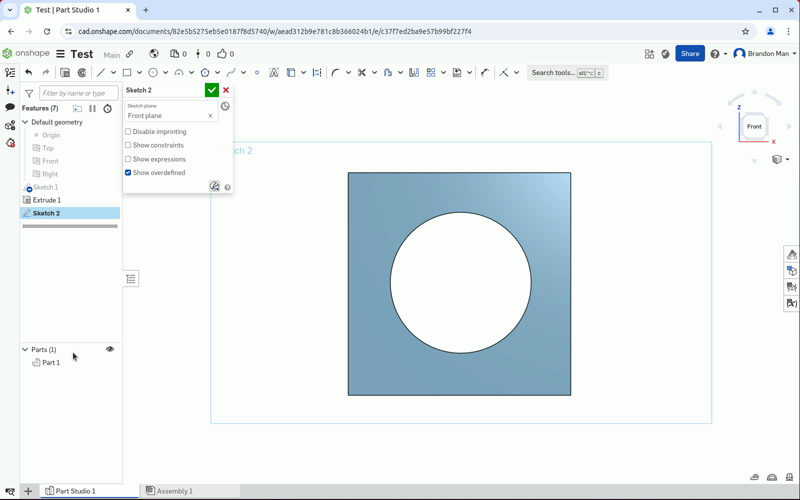
key(y)
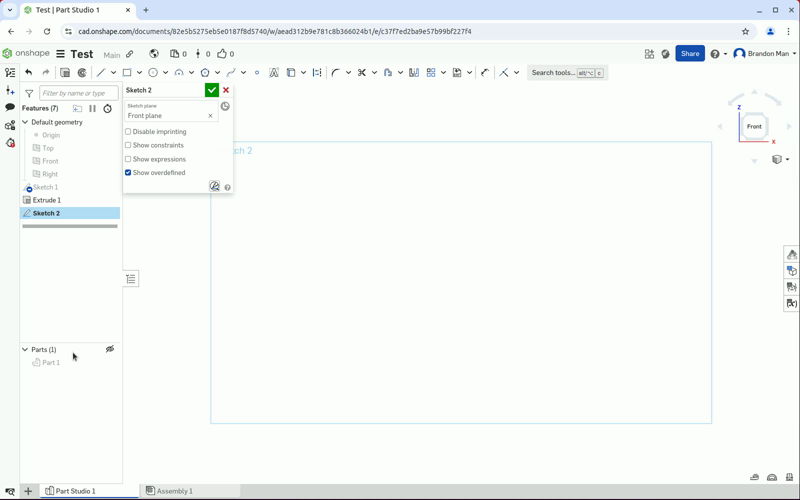
key(c)
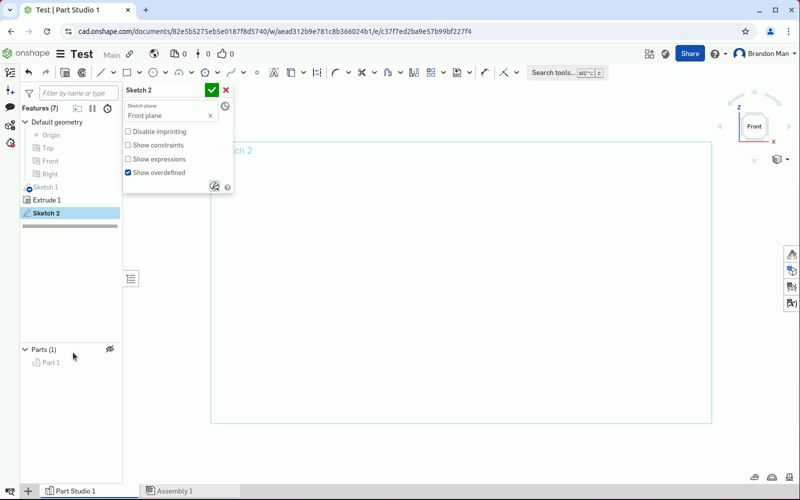
key_down(shift)
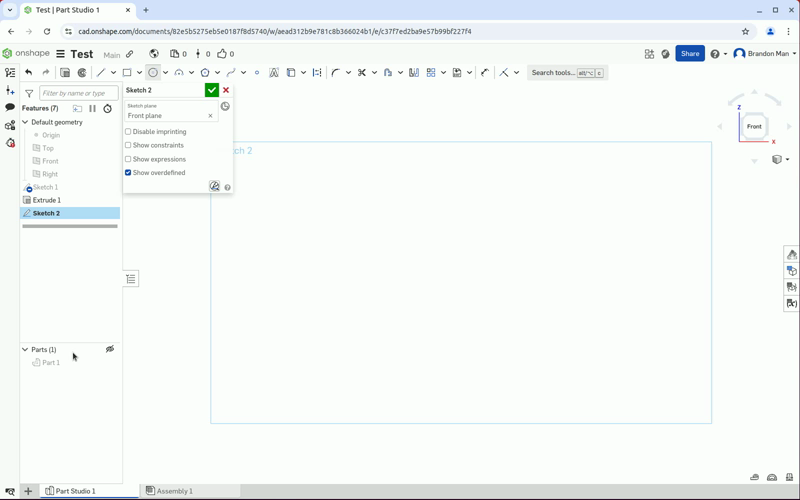
mouse_move(461, 282)
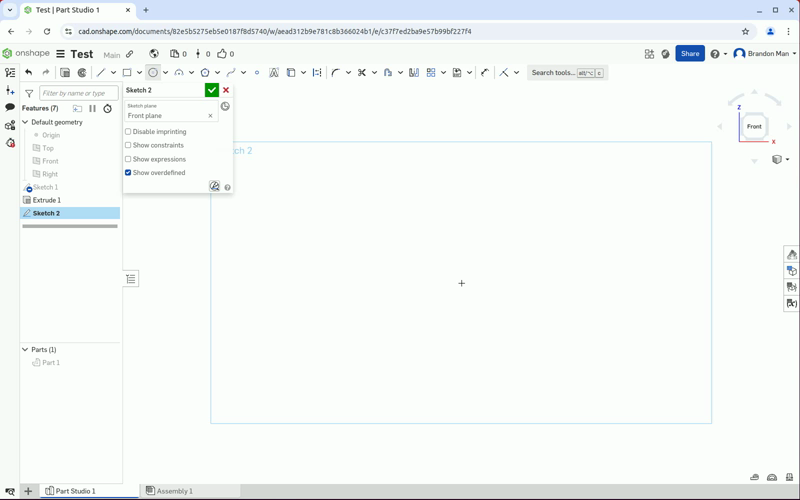
click(461, 282)
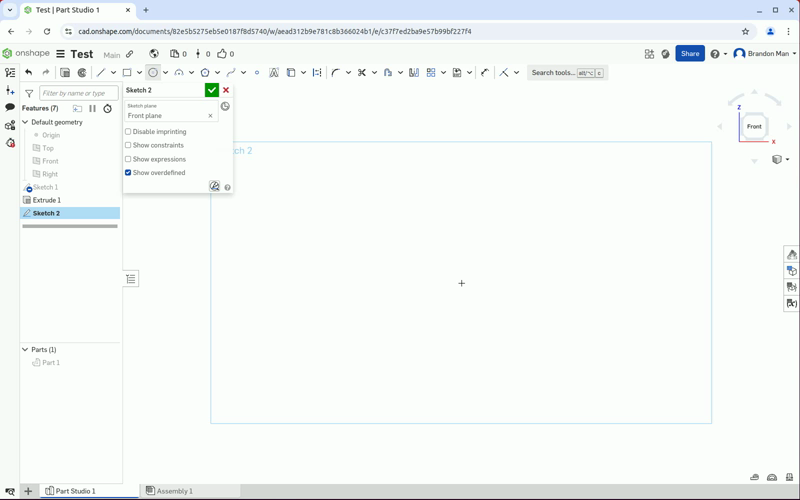
key_up(shift)
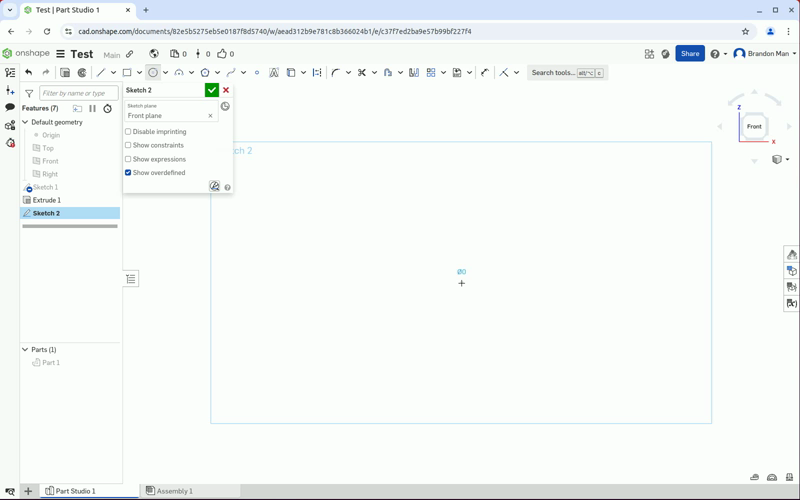
mouse_move(532, 282)
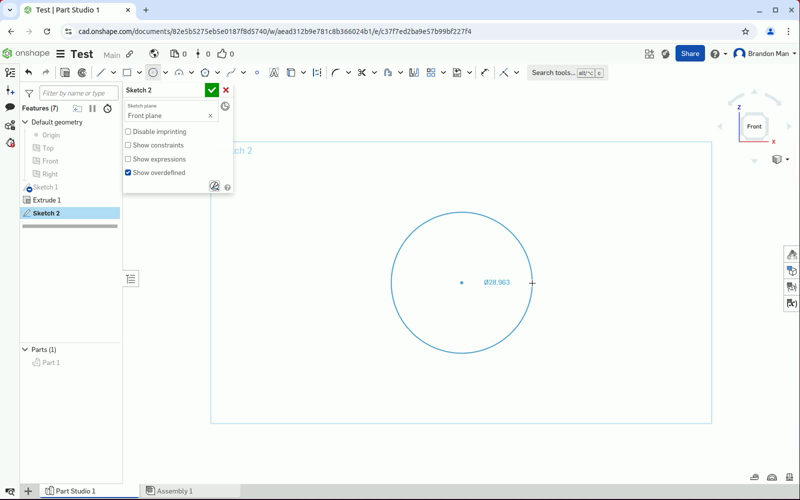
click(532, 282)
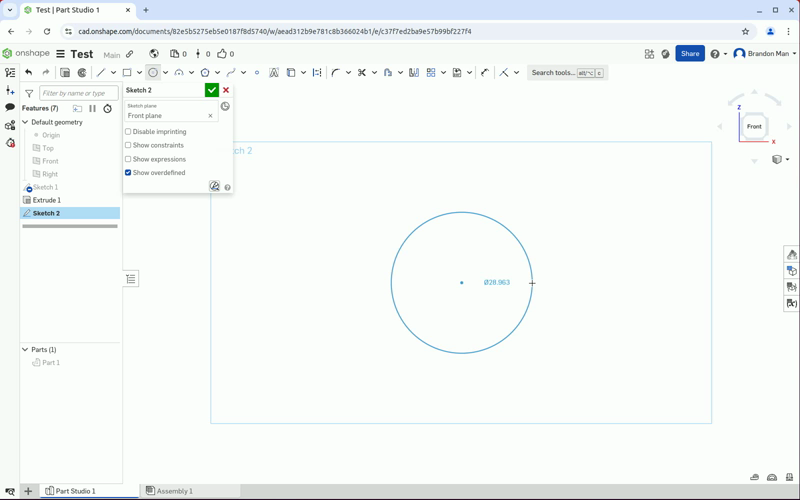
key(esc)
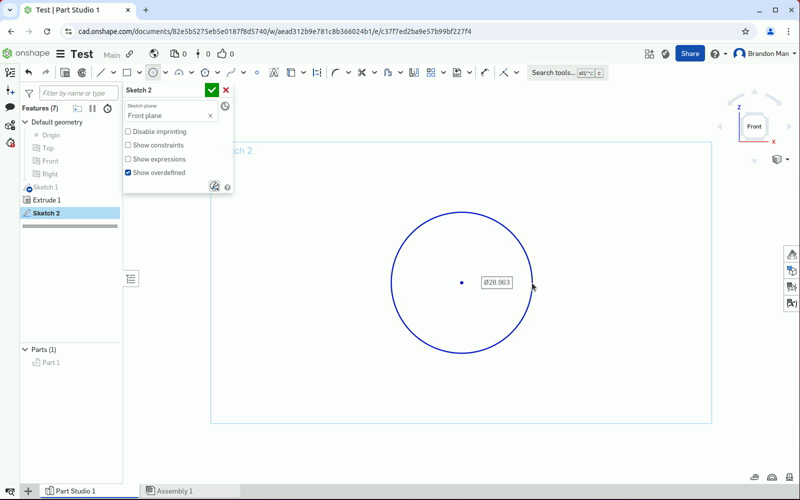
key(c)
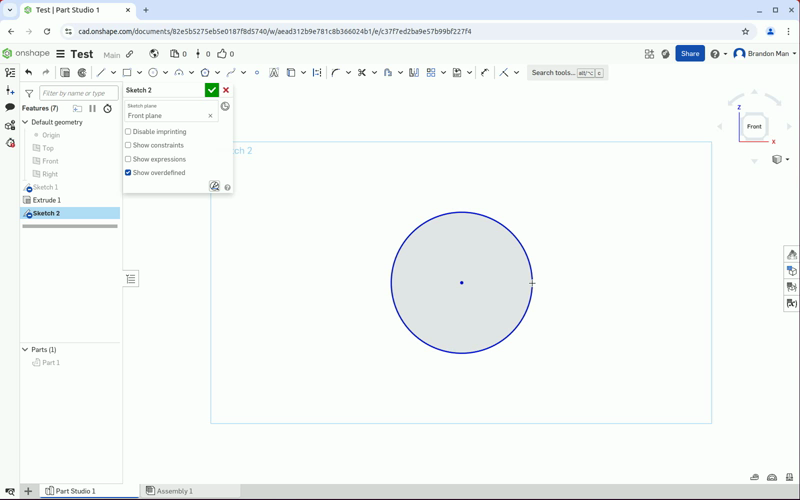
key_down(shift)
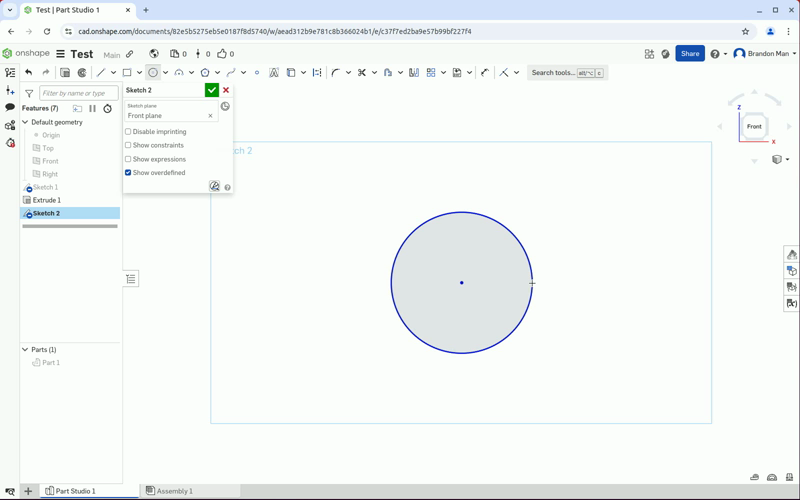
mouse_move(461, 282)
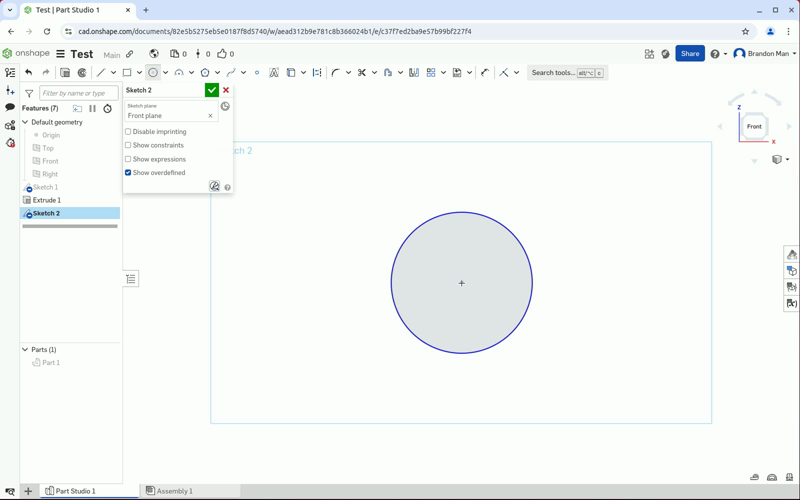
click(461, 282)
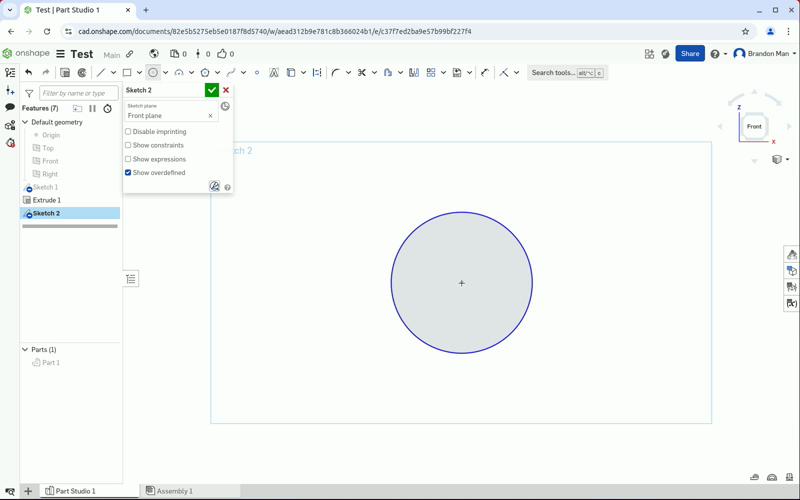
key_up(shift)
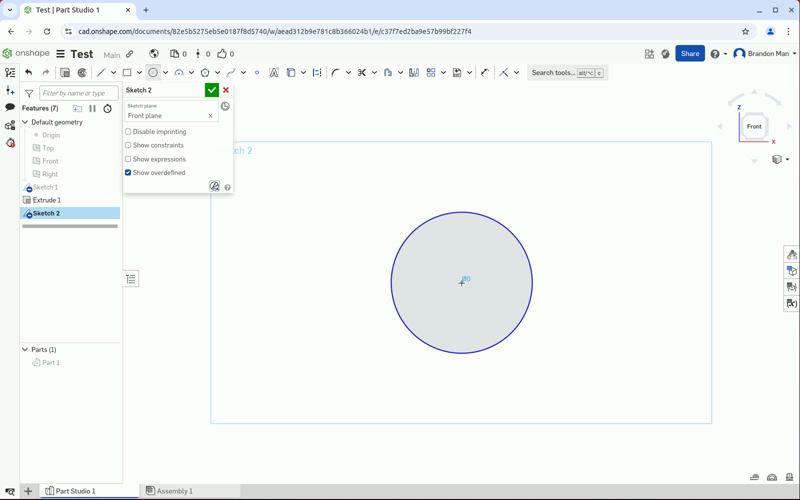
mouse_move(513, 282)
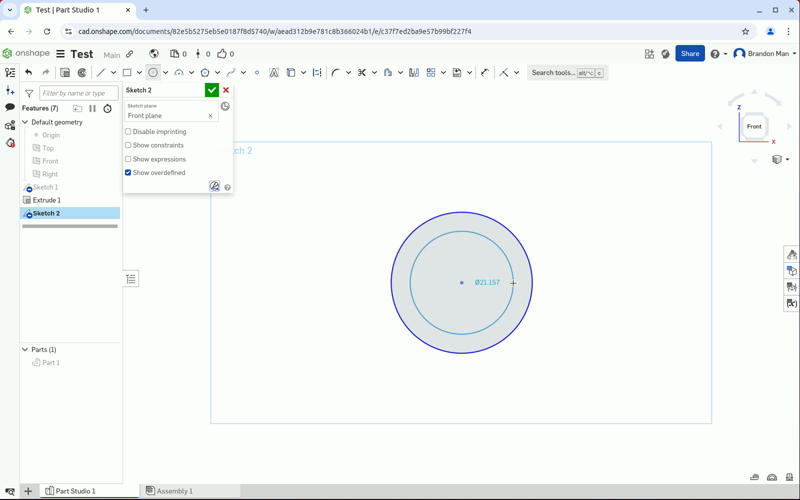
click(513, 282)
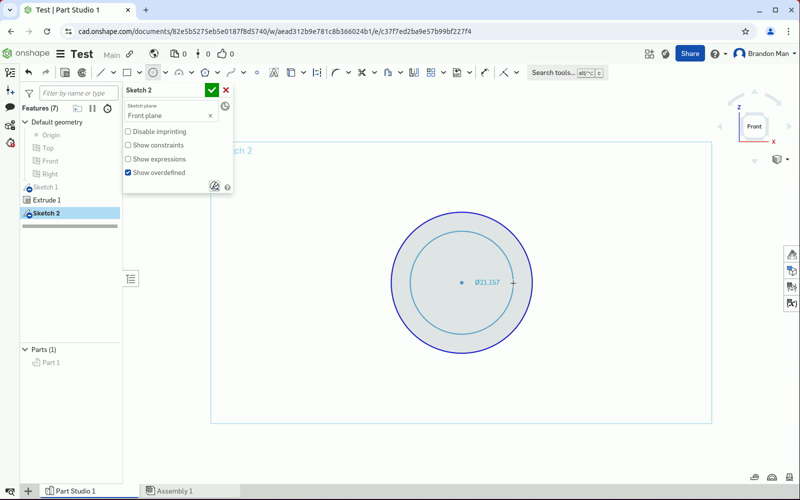
key(esc)
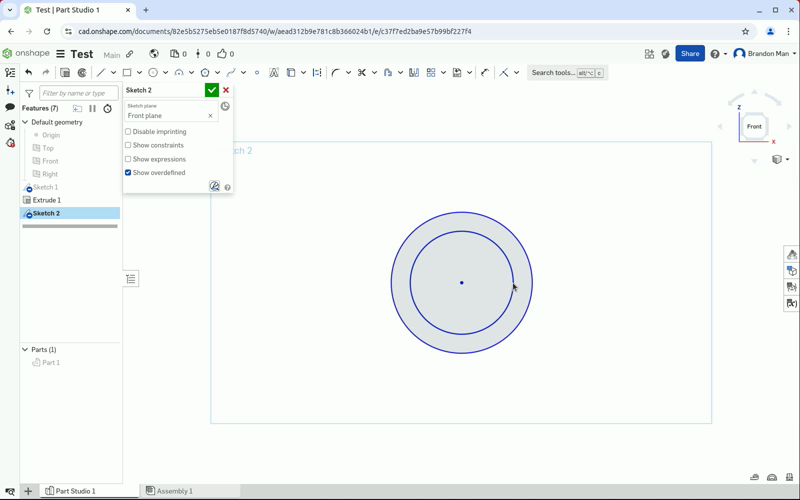
mouse_move(504, 325)
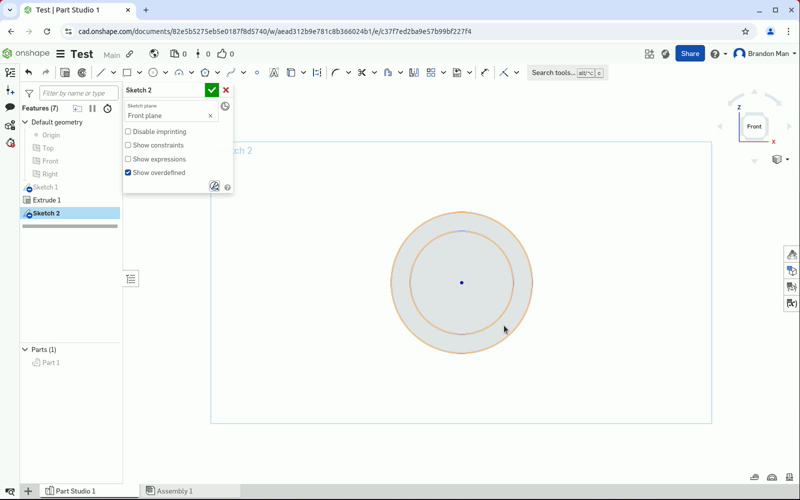
click(504, 325)
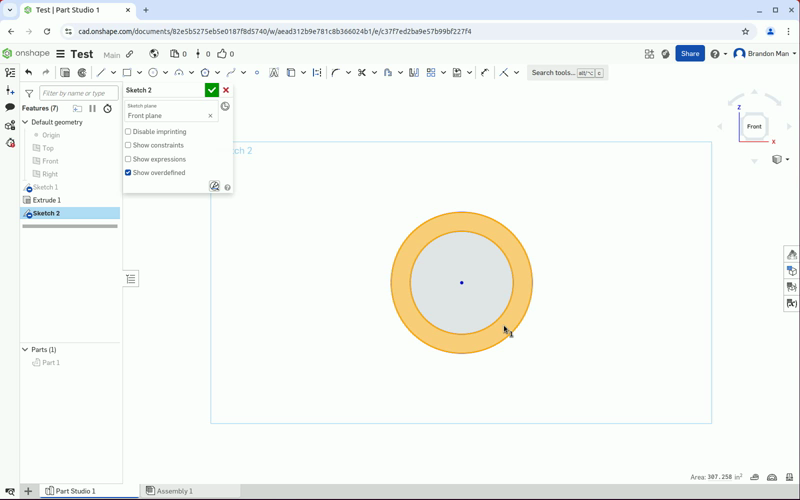
mouse_move(73, 352)
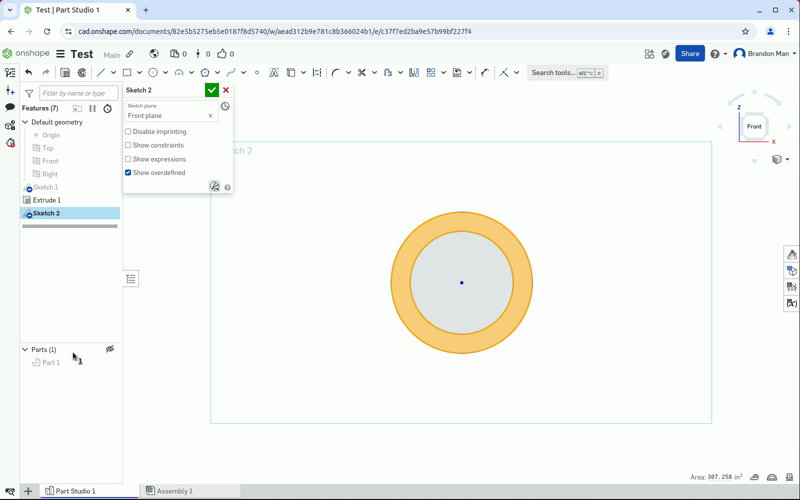
key(shift+y)
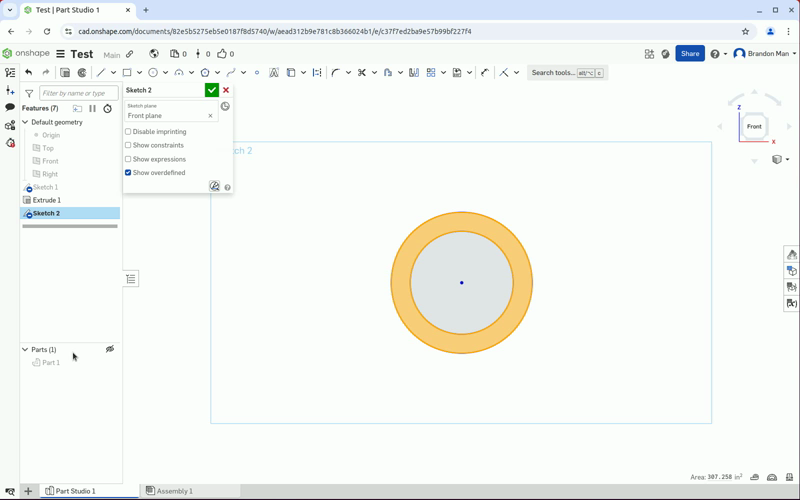
key(shift+e)
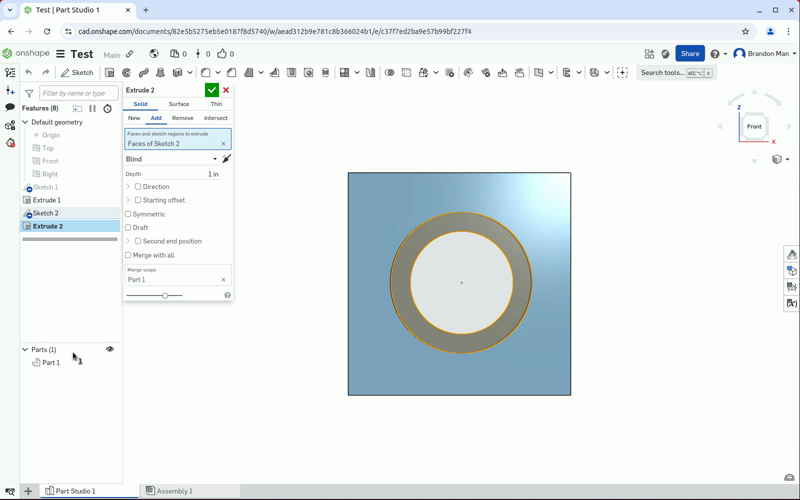
mouse_move(143, 106)
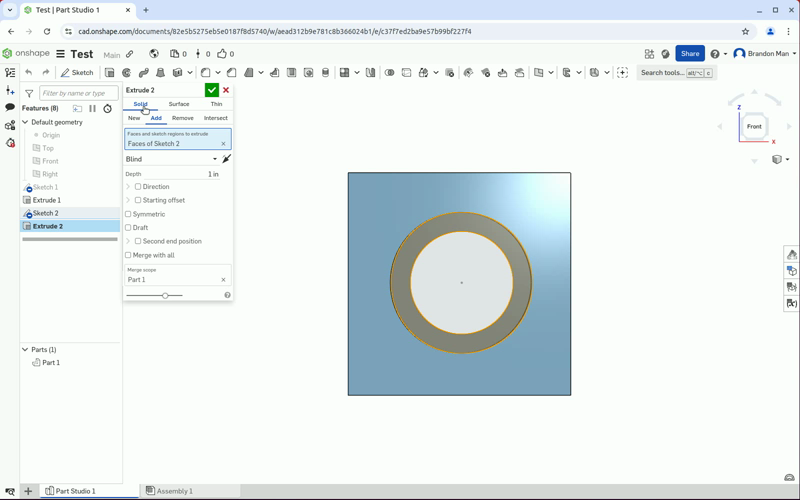
click(143, 106)
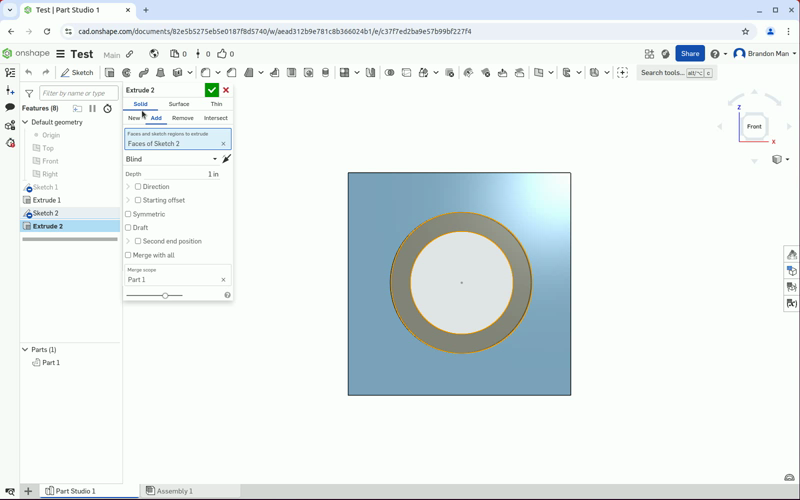
mouse_move(137, 120)
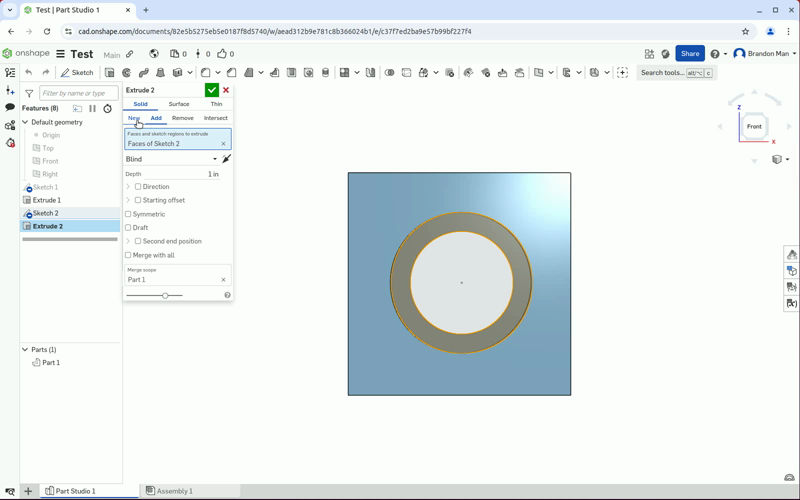
click(137, 120)
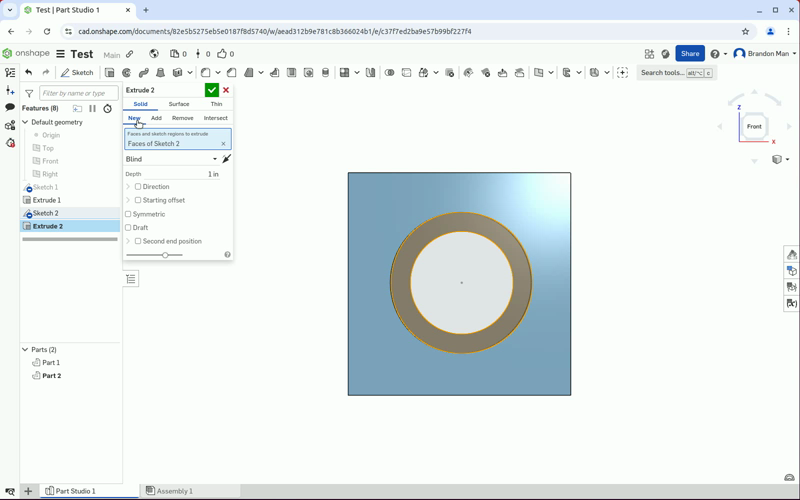
key(tab, 4)
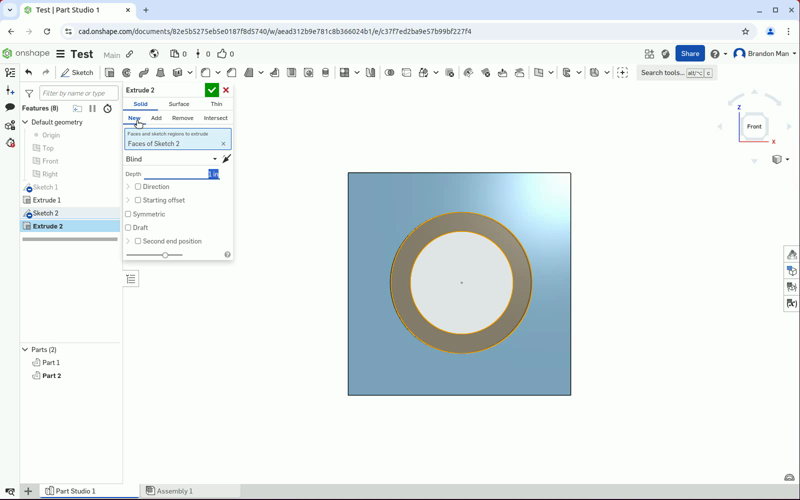
text(23.108)
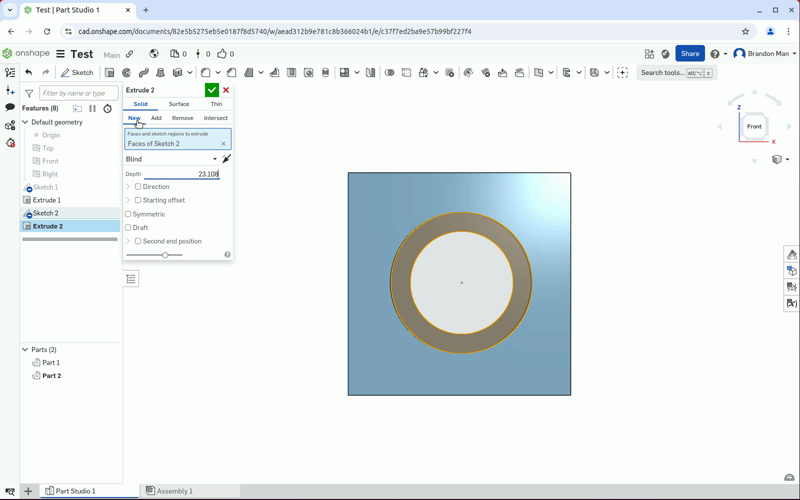
key(enter)
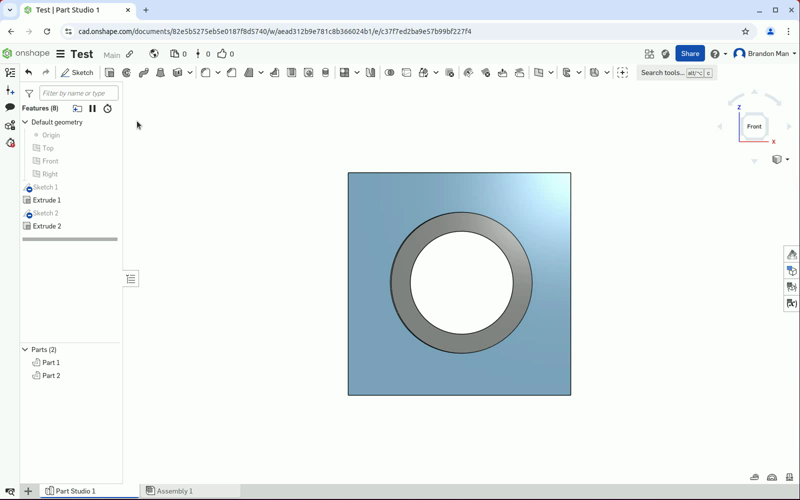
key(shift+h)
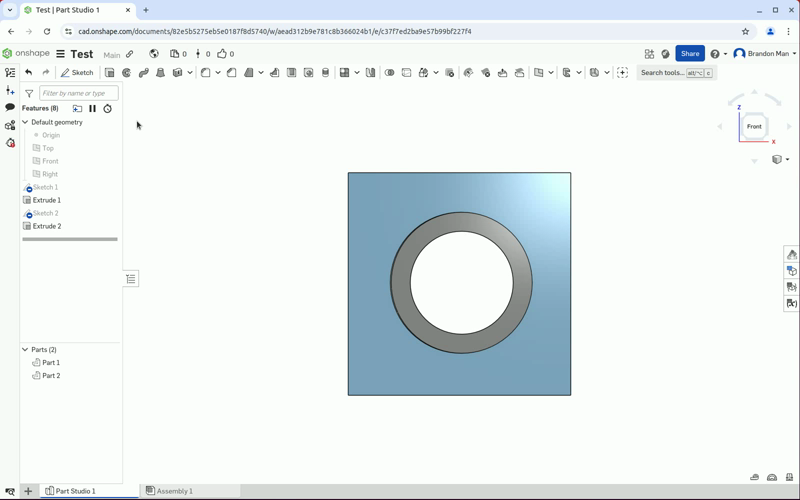
key(shift+h)
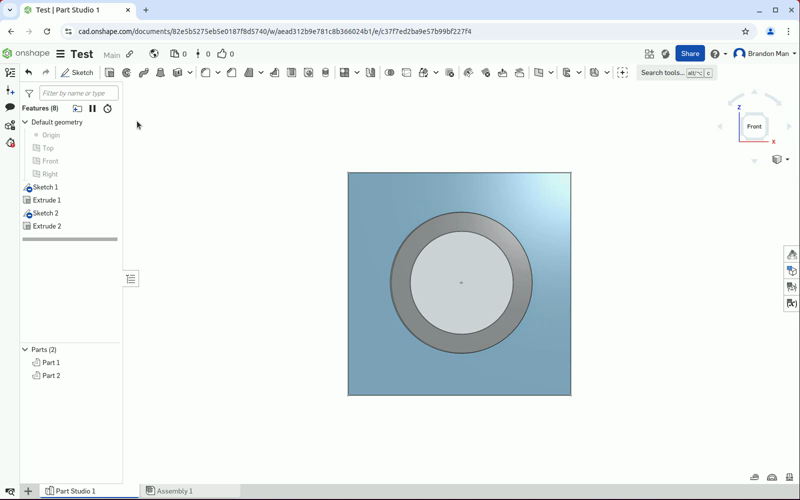
key(shift+7)
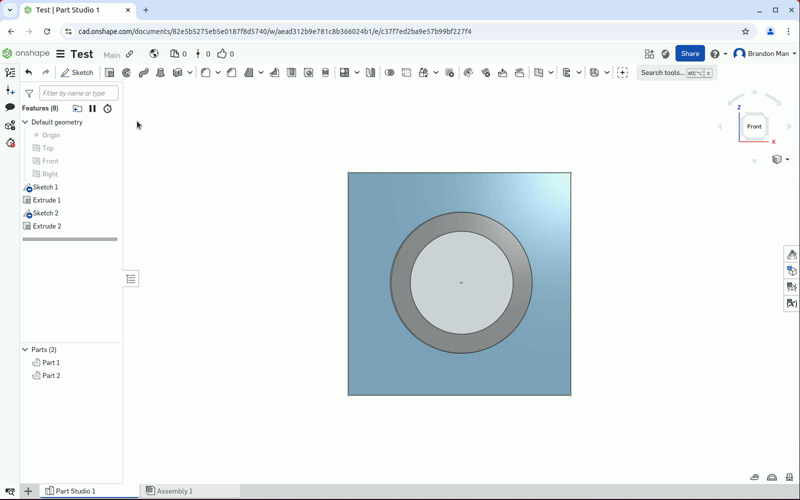
key(left, 2)
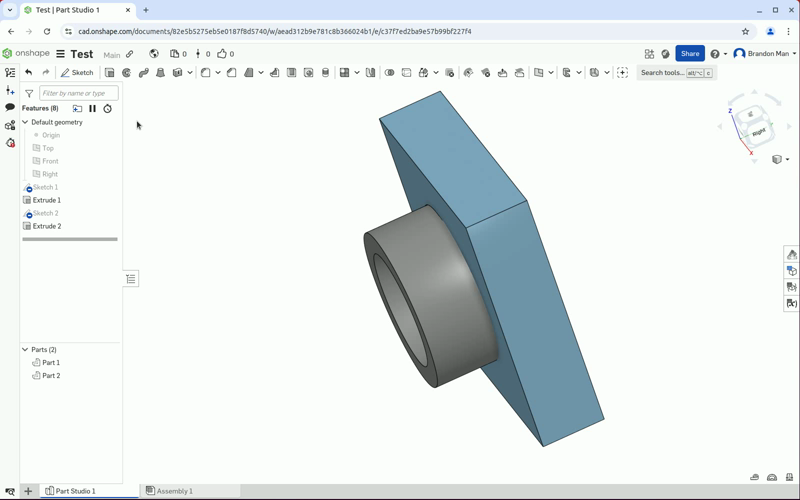
key(down, 2)
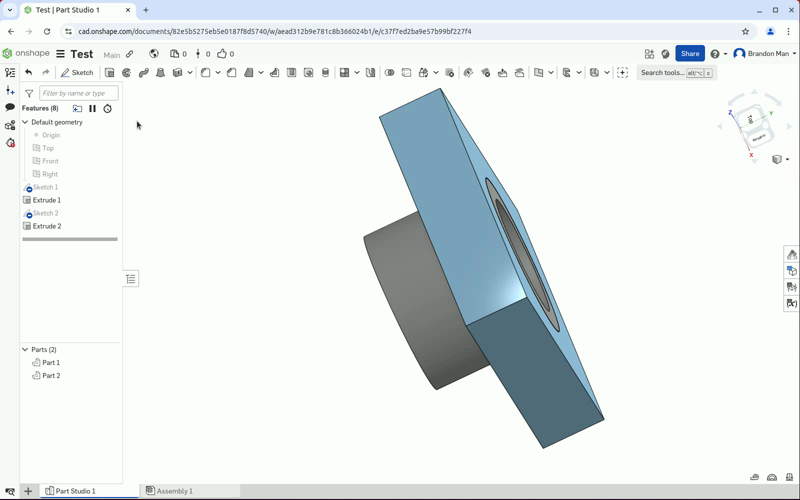
key(up, 2)
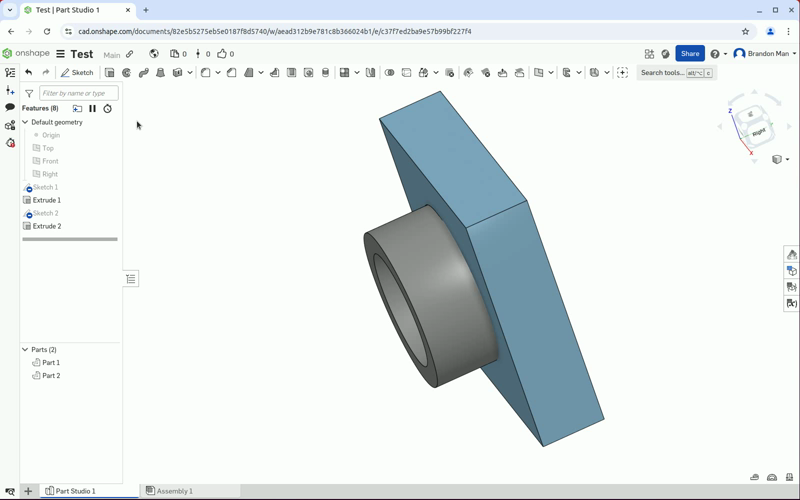
key(right, 2)
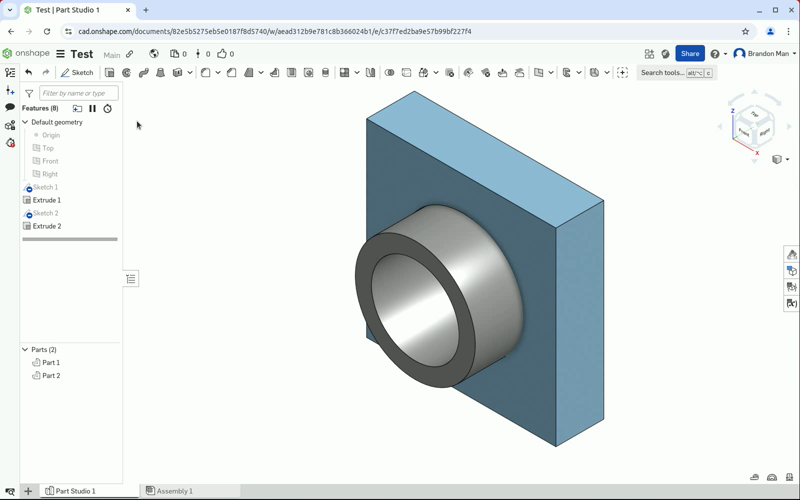
mouse_move(73, 189)
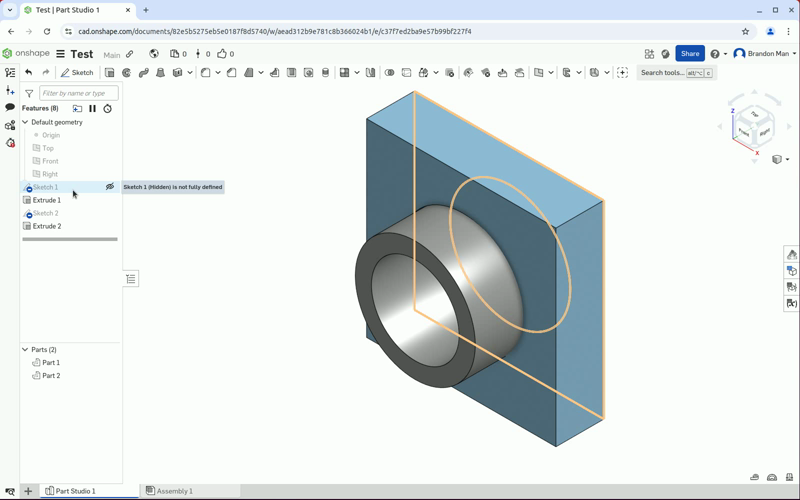
click(73, 189)